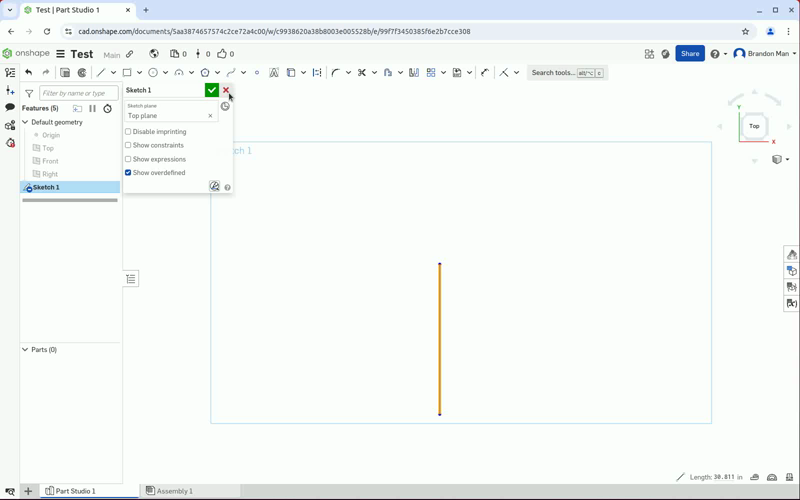
key(shift+h)
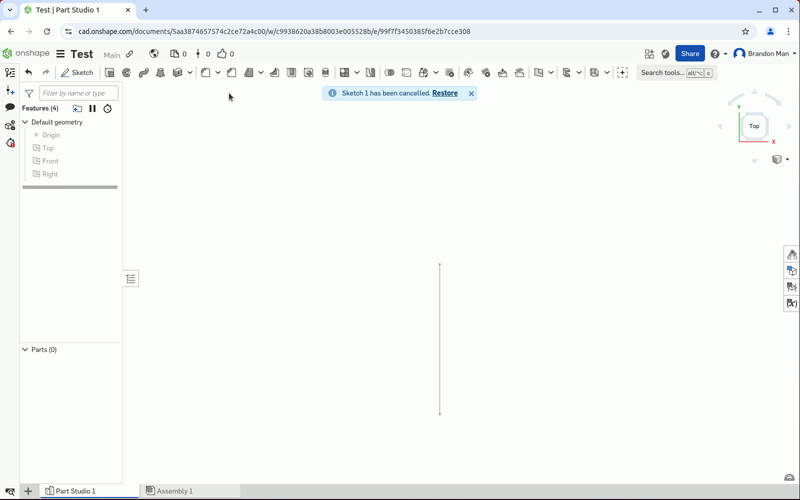
mouse_move(73, 352)
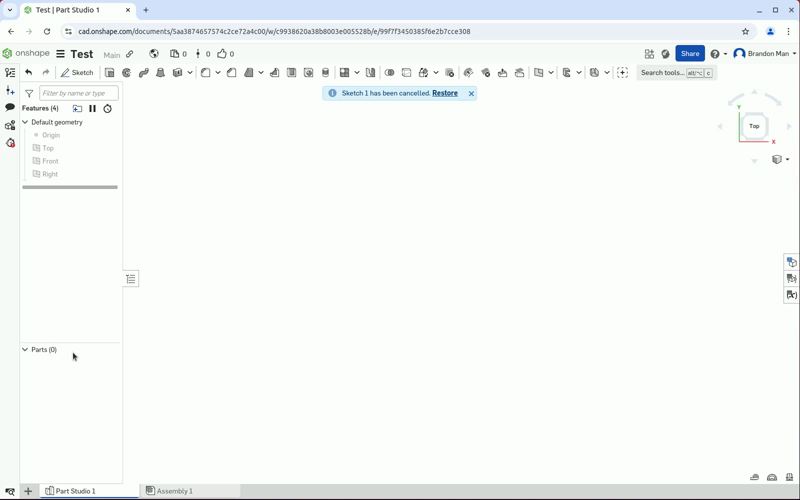
key(y)
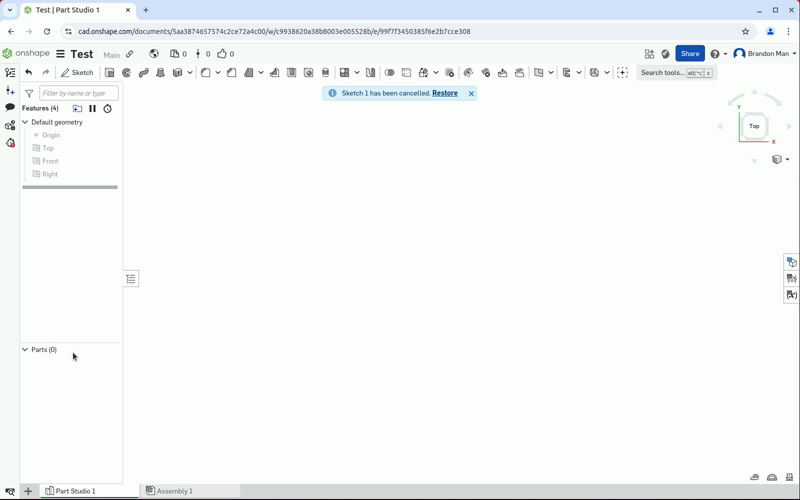
key(shift+p)
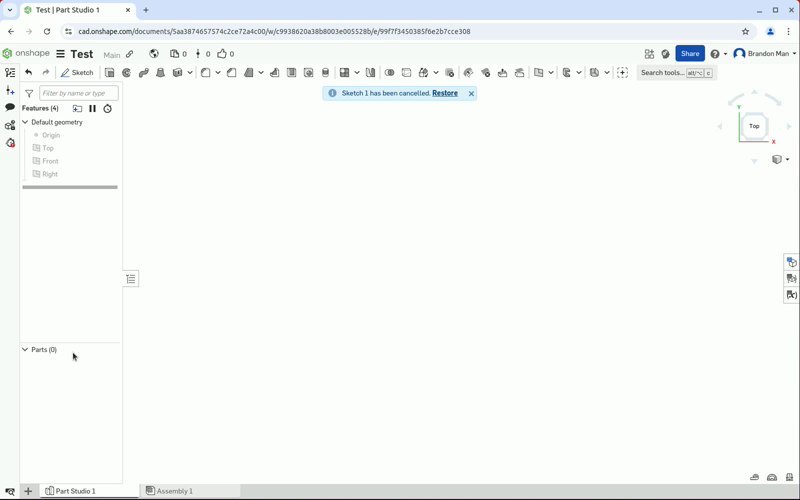
key(space)
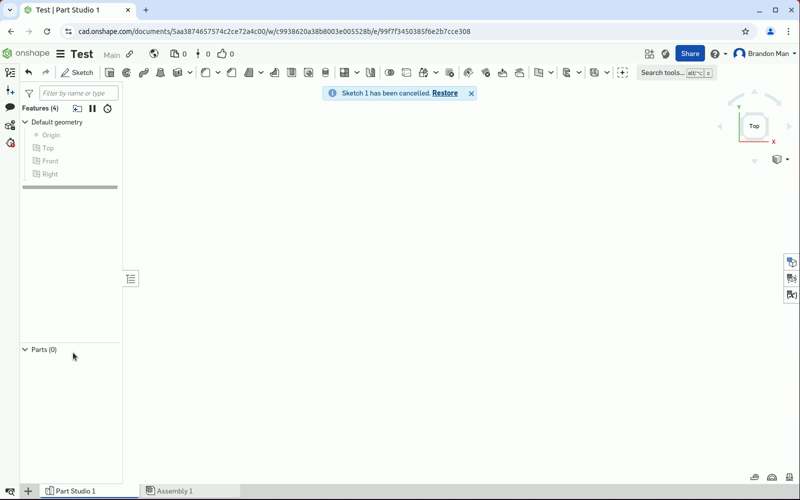
key_down(shift)
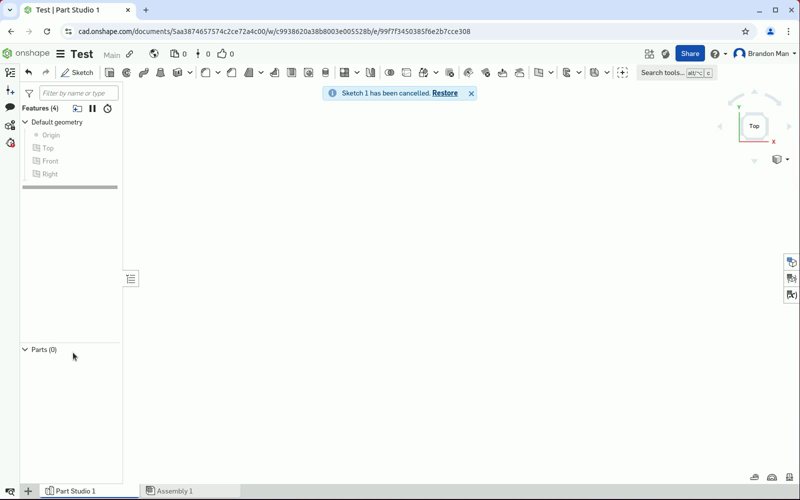
key(up)
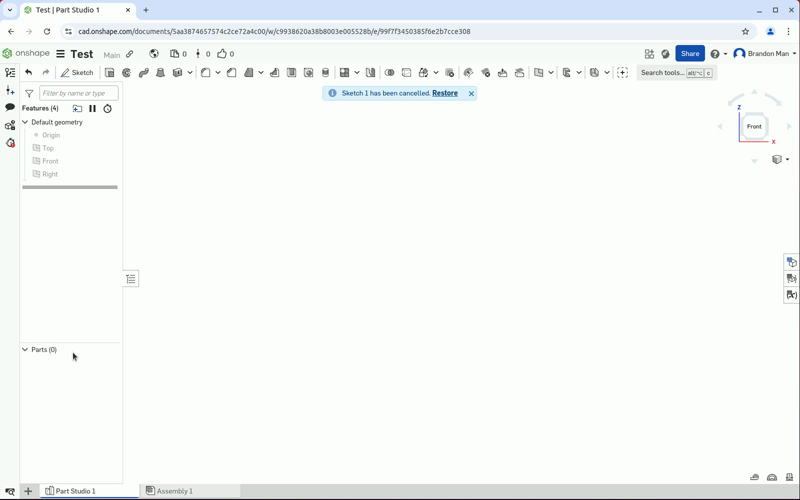
key_up(shift)
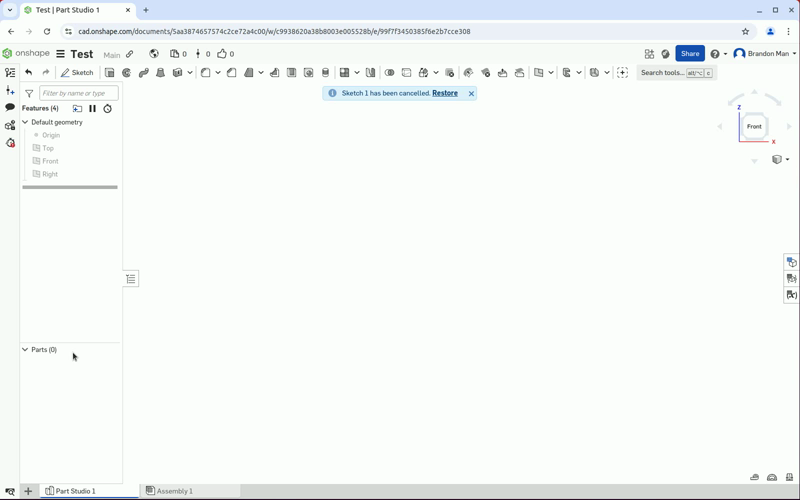
key(space)
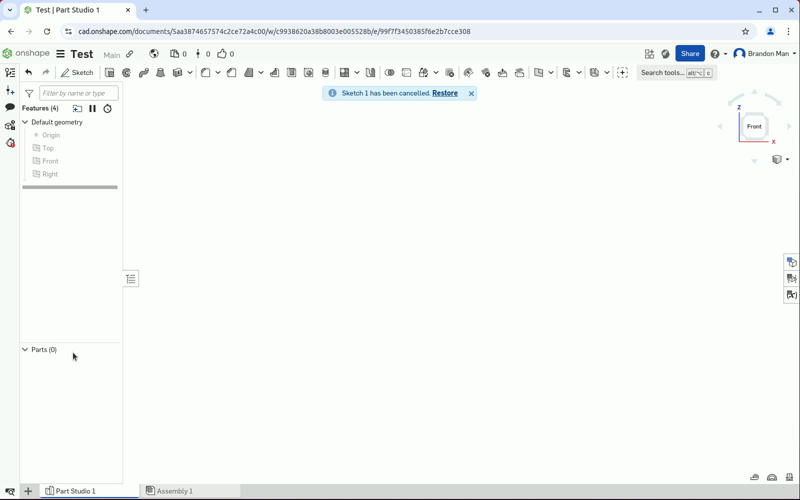
key_down(shift)
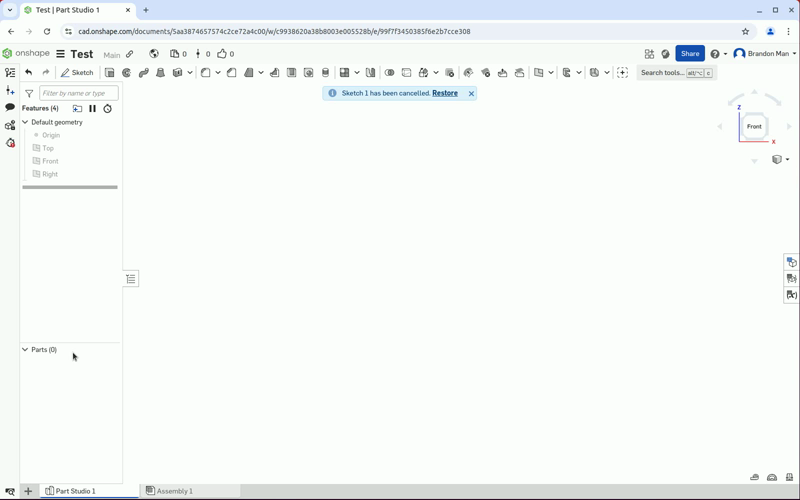
key(left)
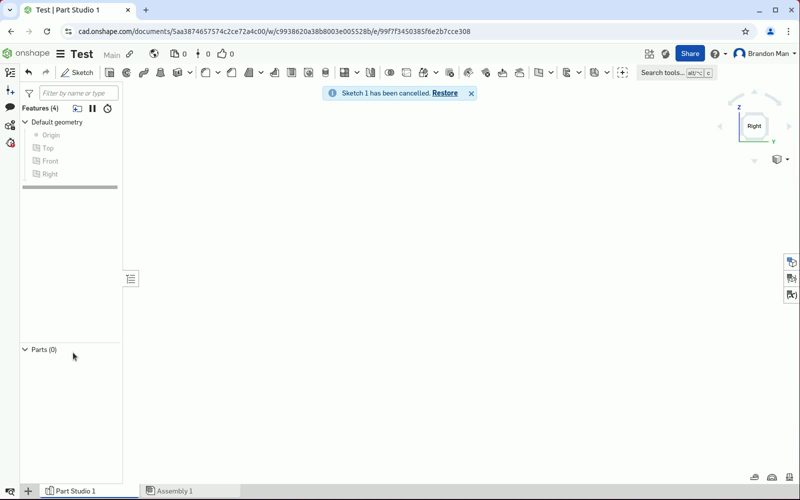
key_up(shift)
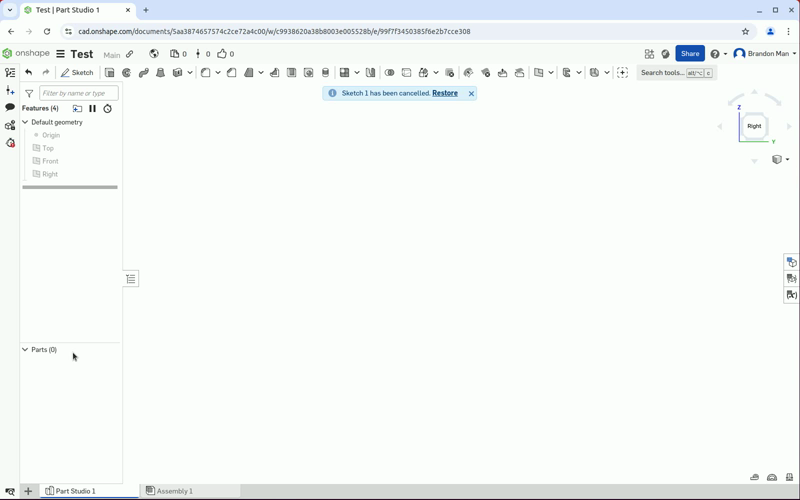
mouse_move(73, 352)
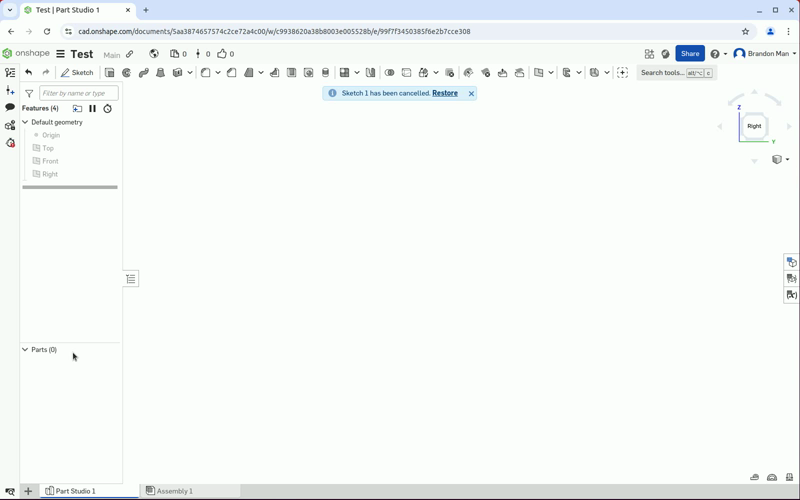
key(shift+y)
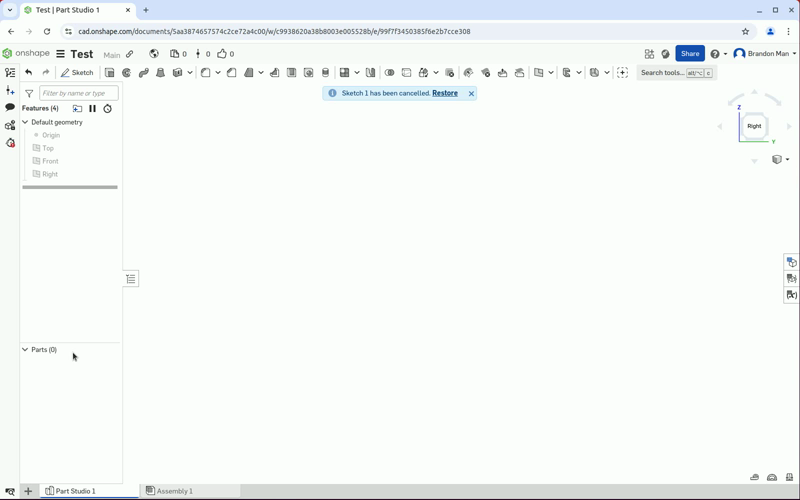
key(shift+s)
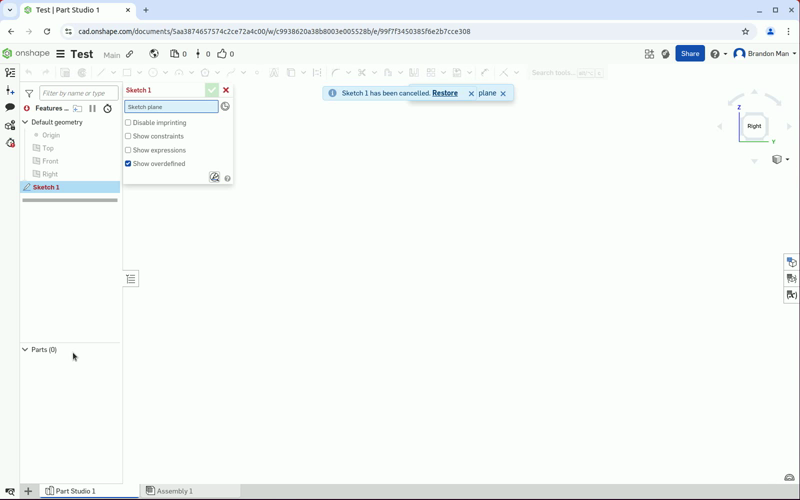
mouse_move(73, 176)
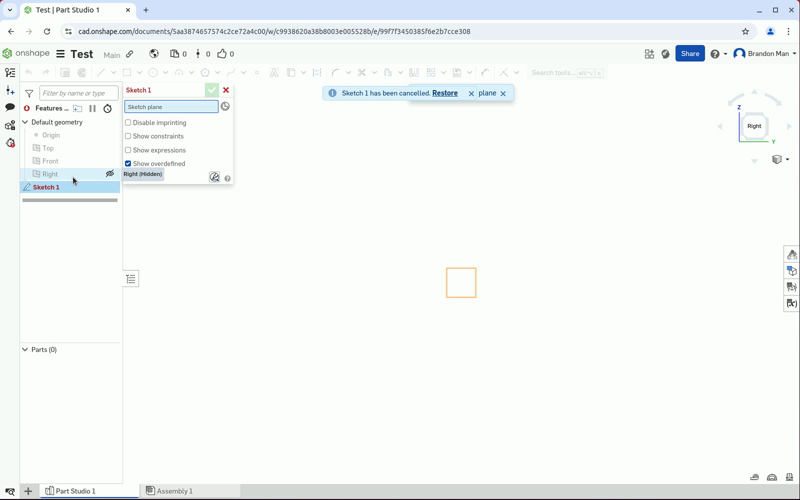
click(73, 176)
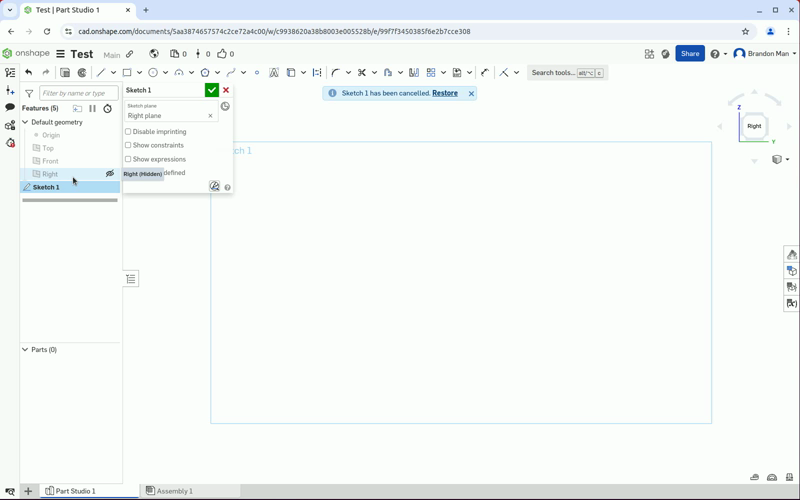
mouse_move(73, 352)
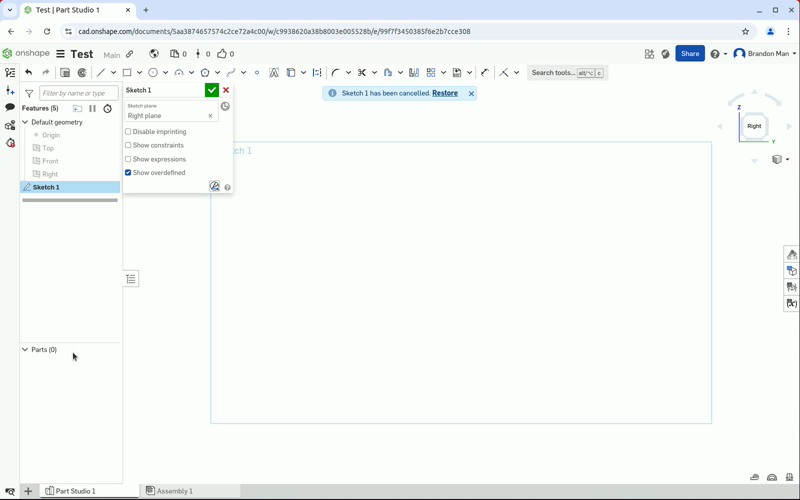
key(y)
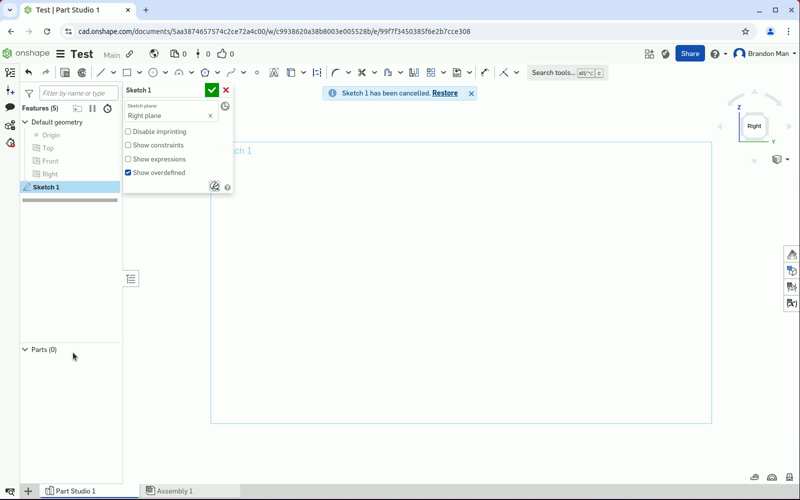
key(a)
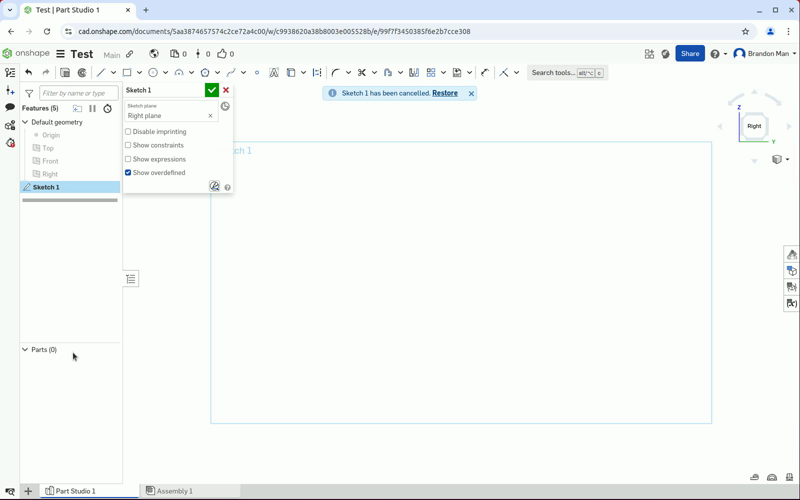
key_down(shift)
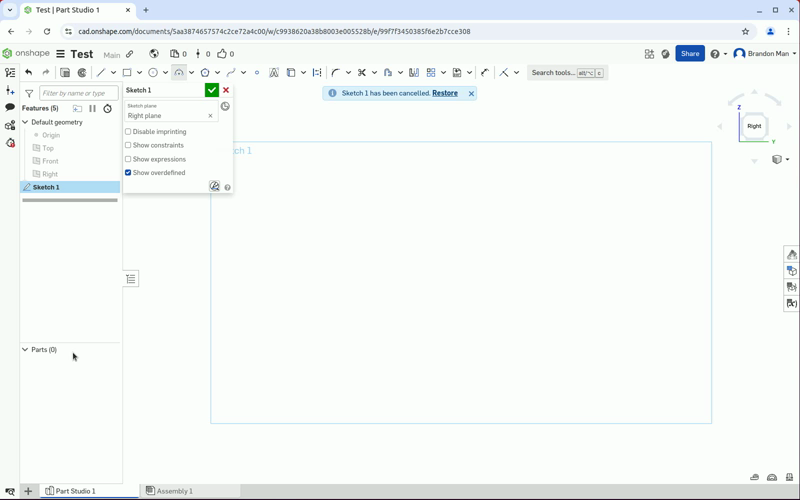
mouse_move(460, 187)
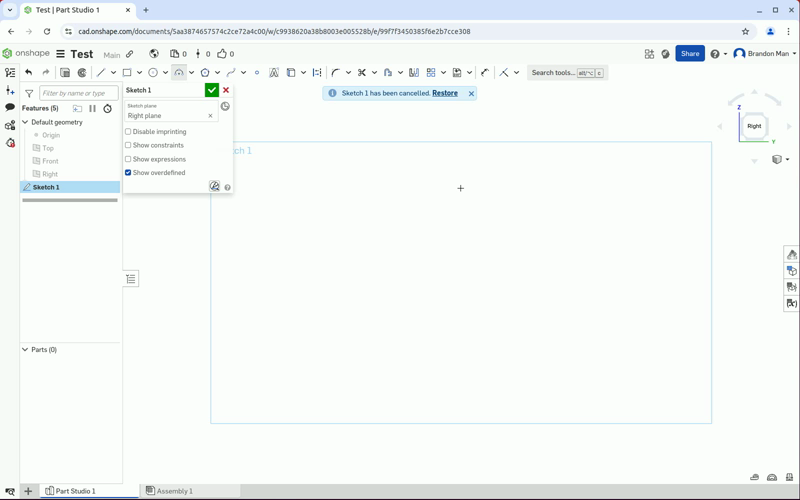
click(460, 187)
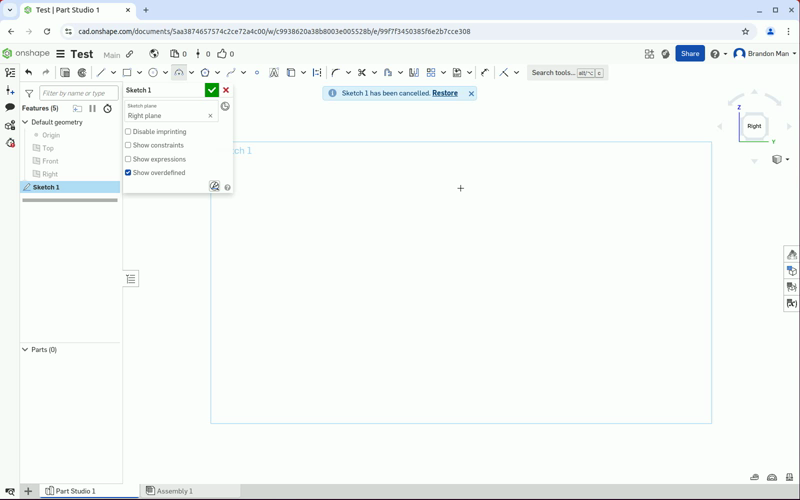
key_up(shift)
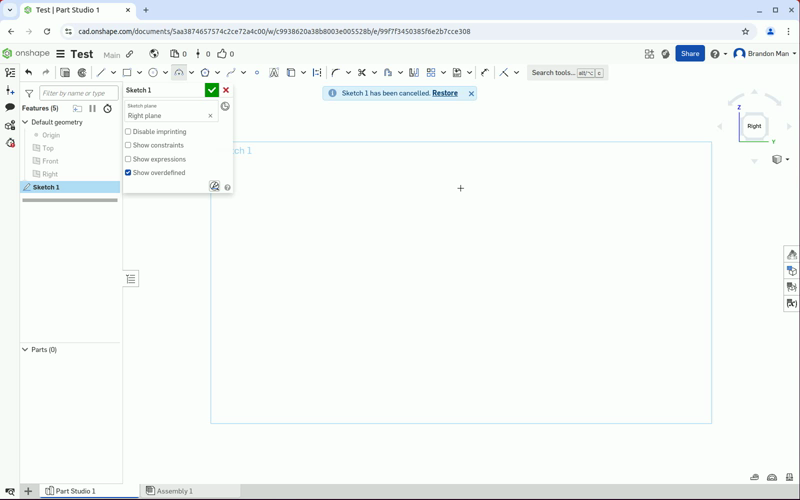
key_down(shift)
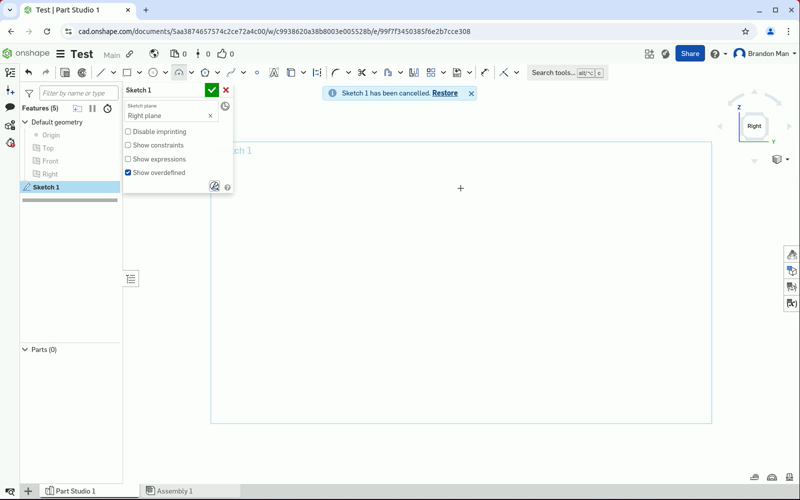
mouse_move(460, 169)
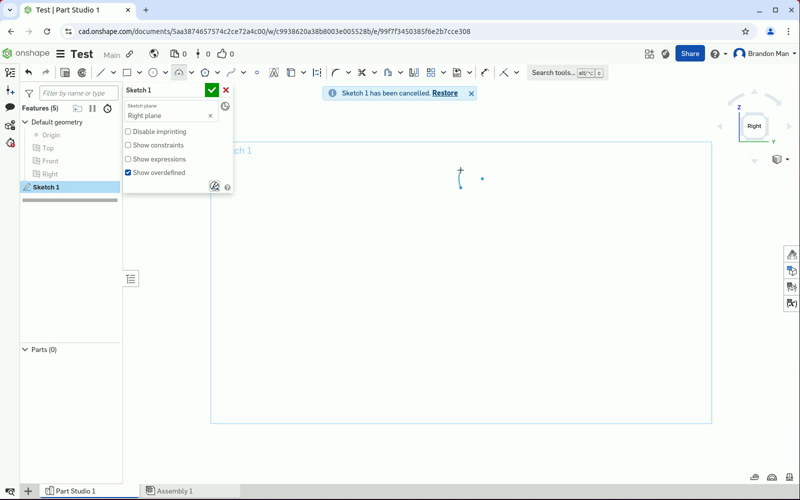
click(460, 169)
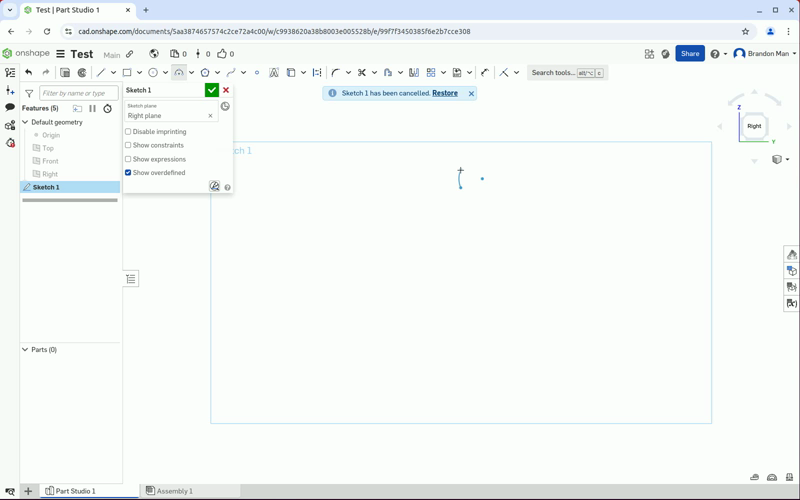
mouse_move(470, 178)
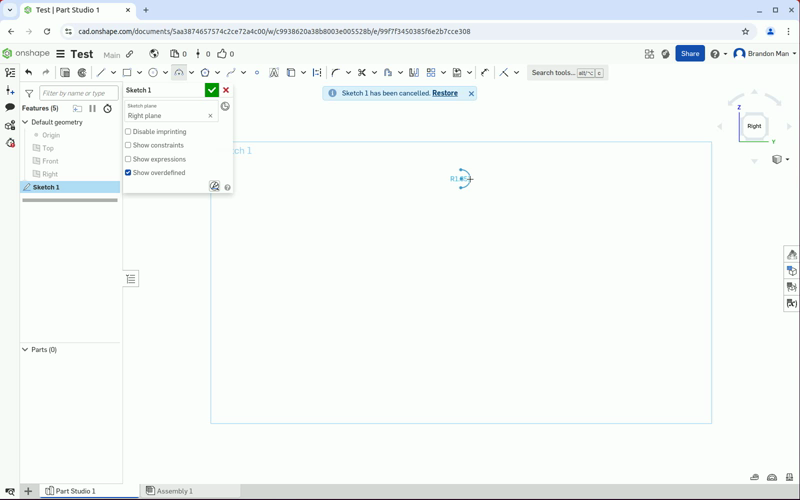
click(470, 178)
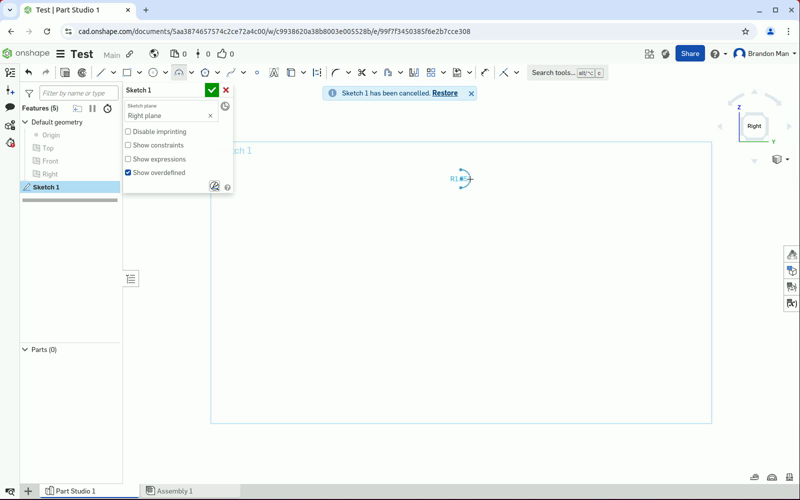
key_up(shift)
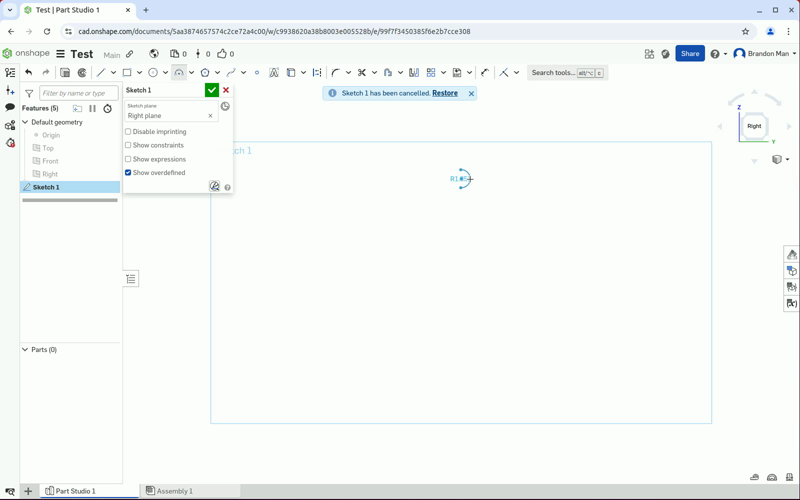
key(esc)
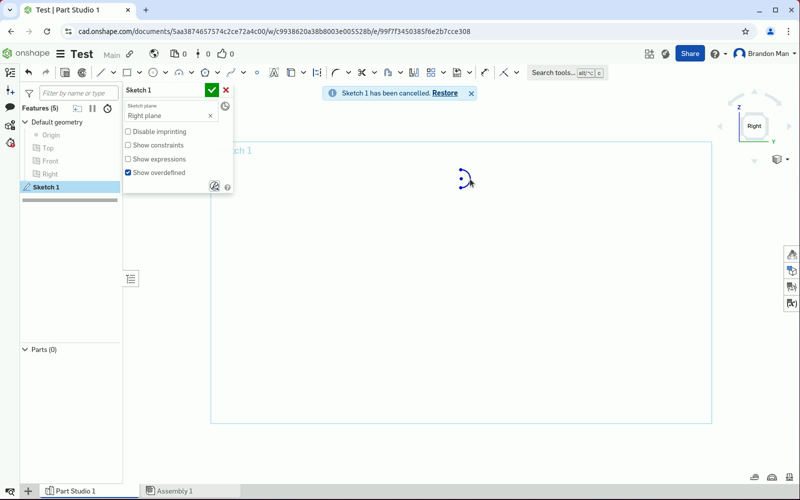
key(l)
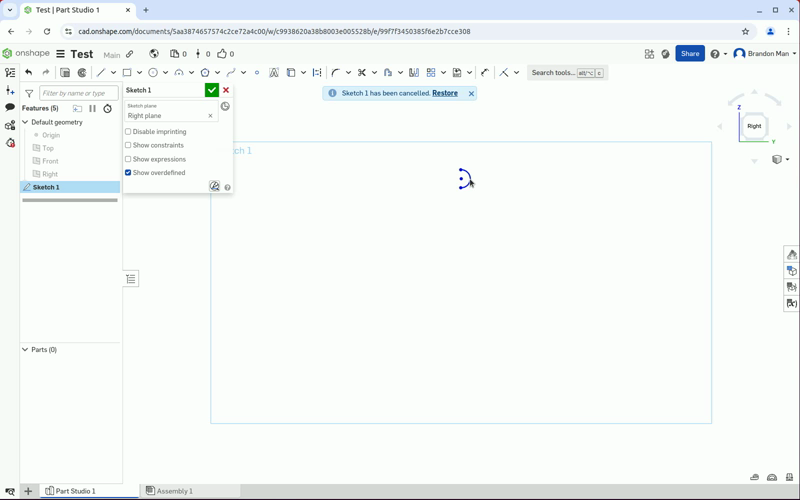
mouse_move(460, 169)
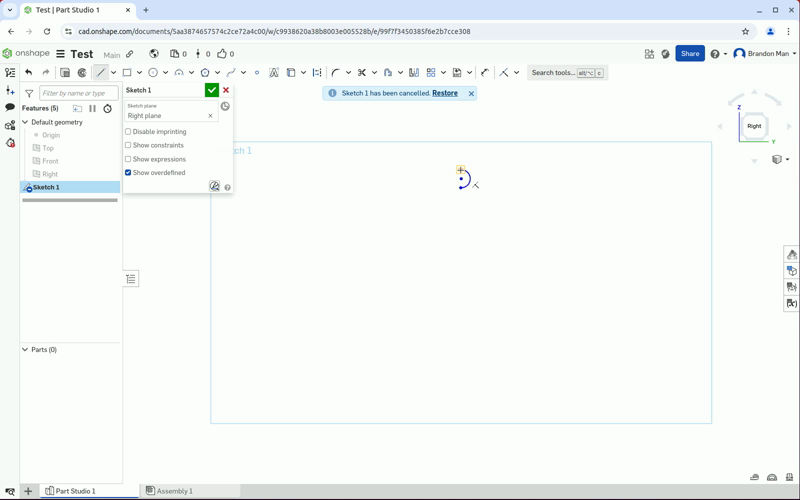
click(460, 169)
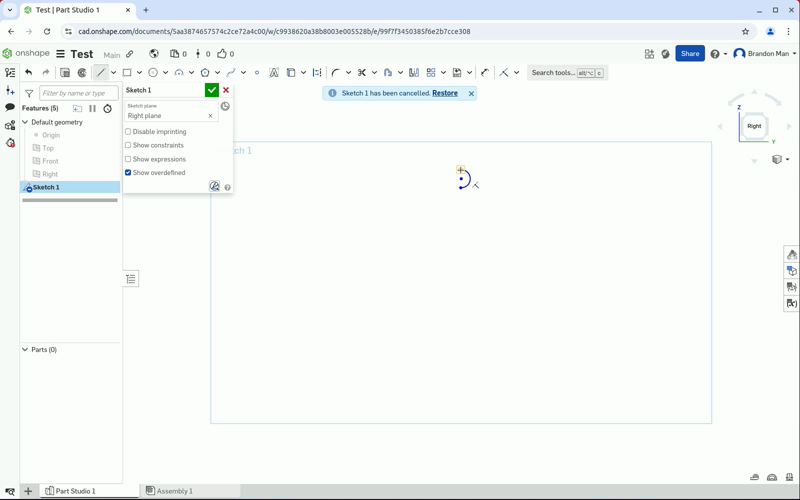
mouse_move(490, 169)
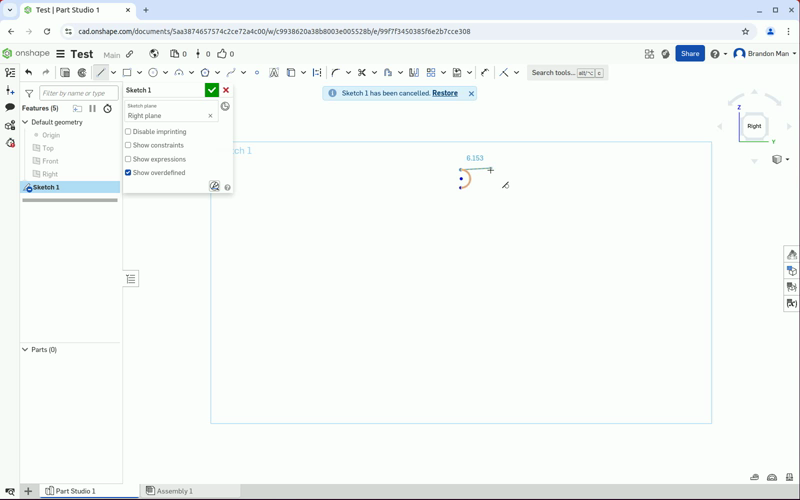
key_down(shift)
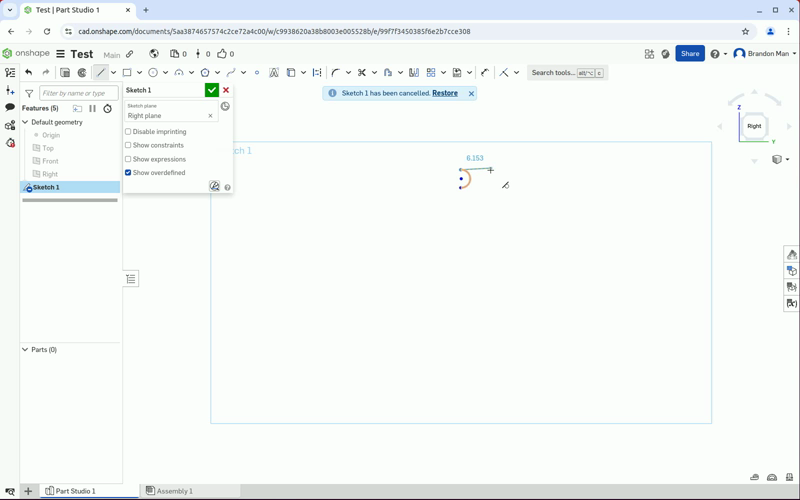
mouse_move(460, 187)
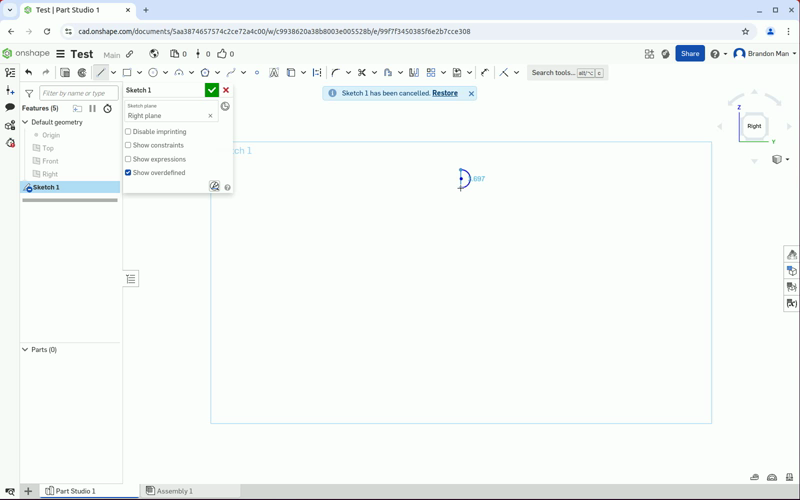
key_up(shift)
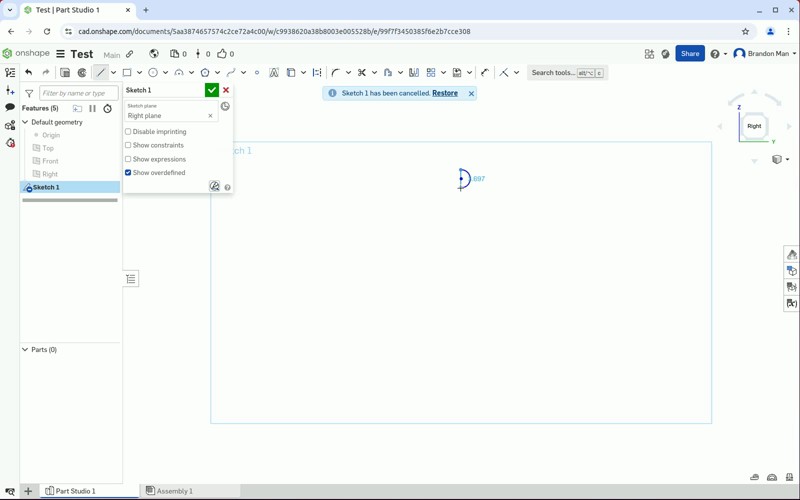
click(460, 187)
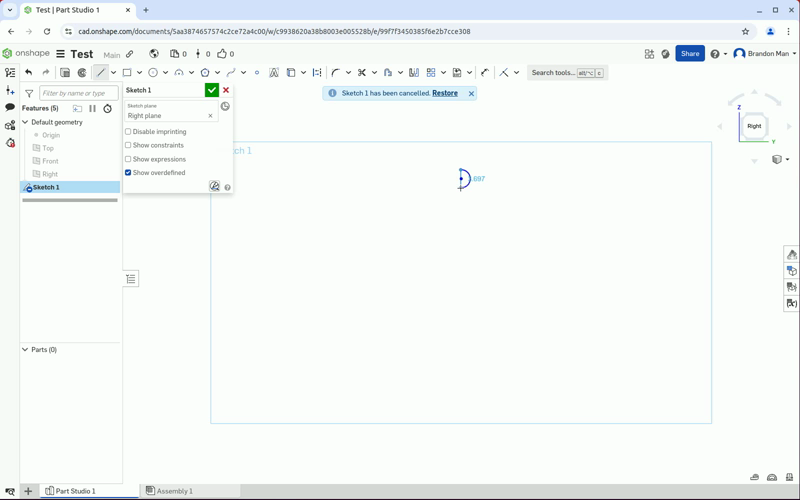
key(esc)
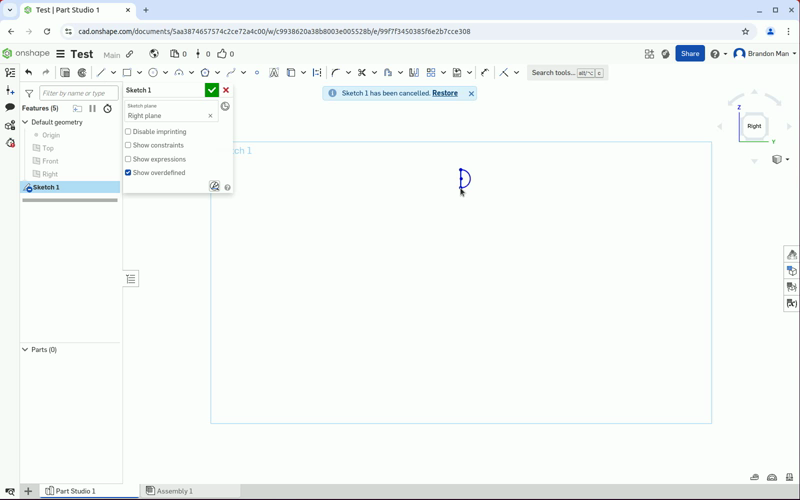
mouse_move(461, 177)
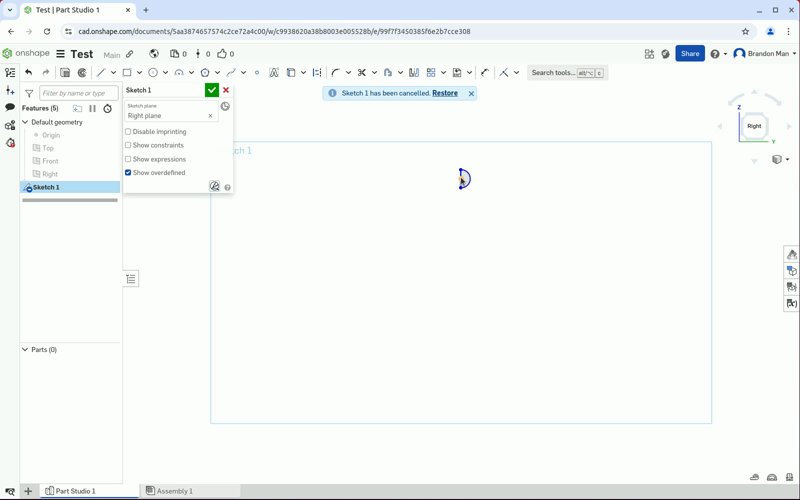
scroll(6)
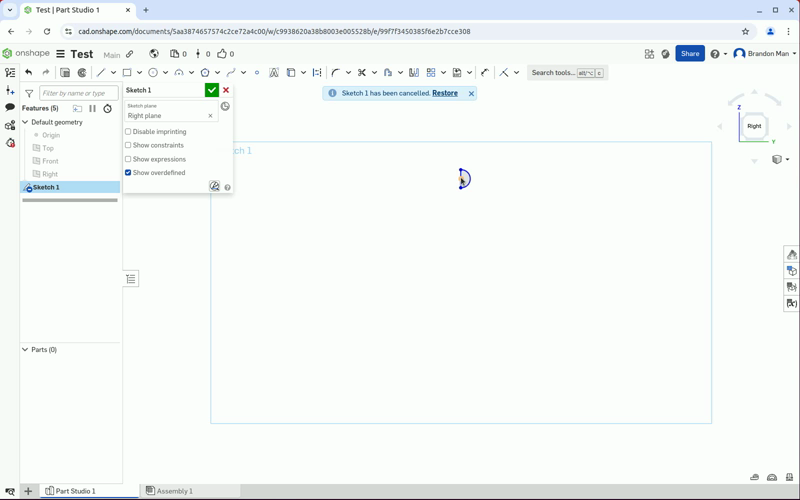
scroll(6)
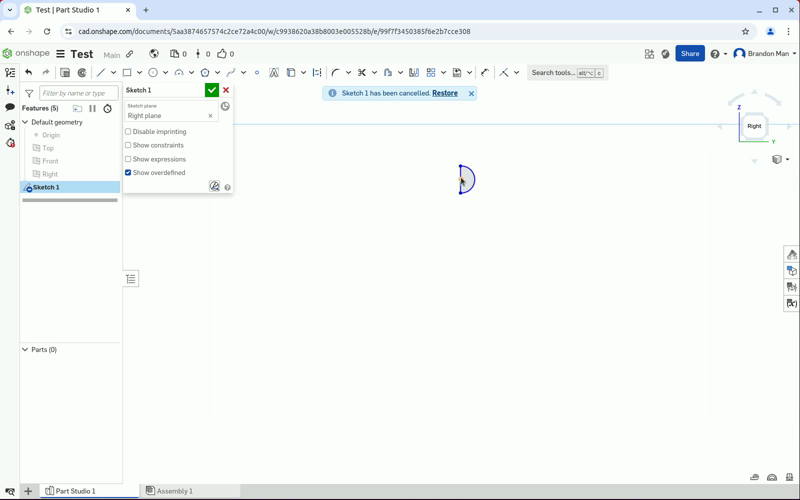
scroll(6)
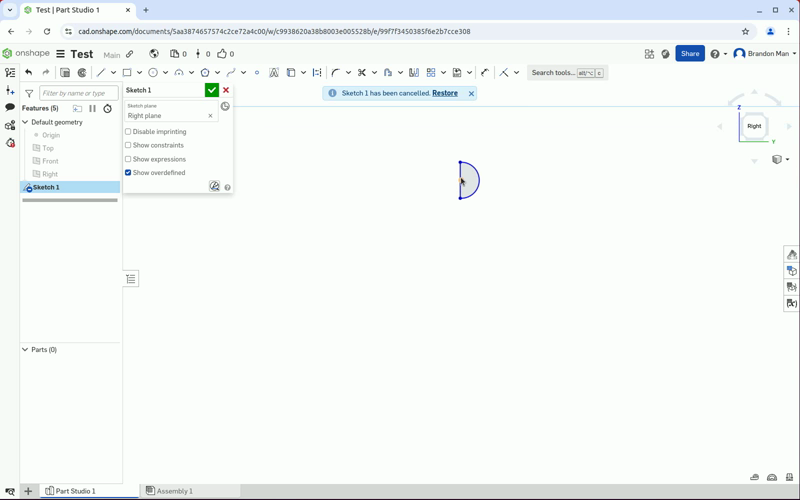
scroll(6)
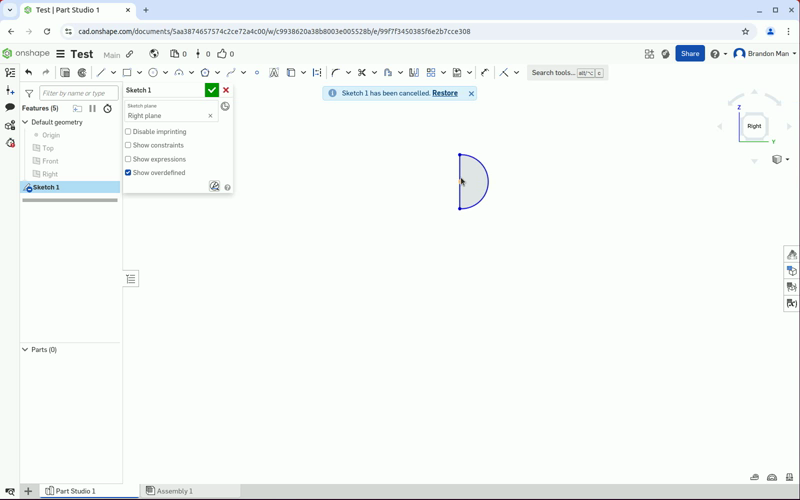
scroll(6)
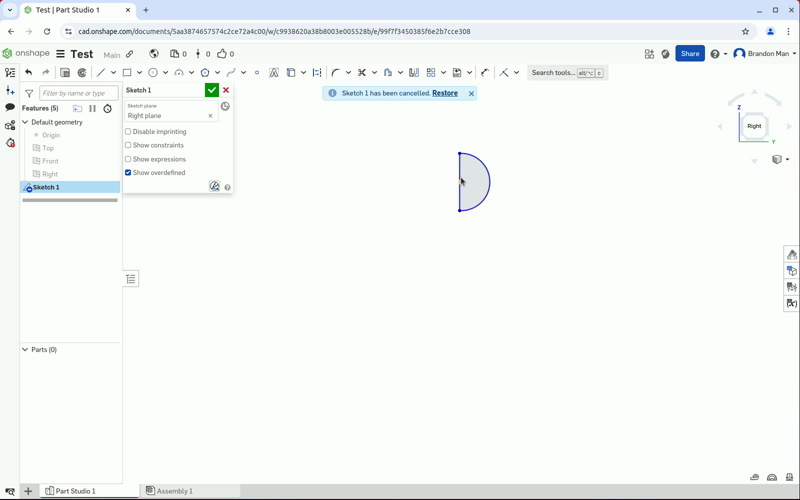
scroll(6)
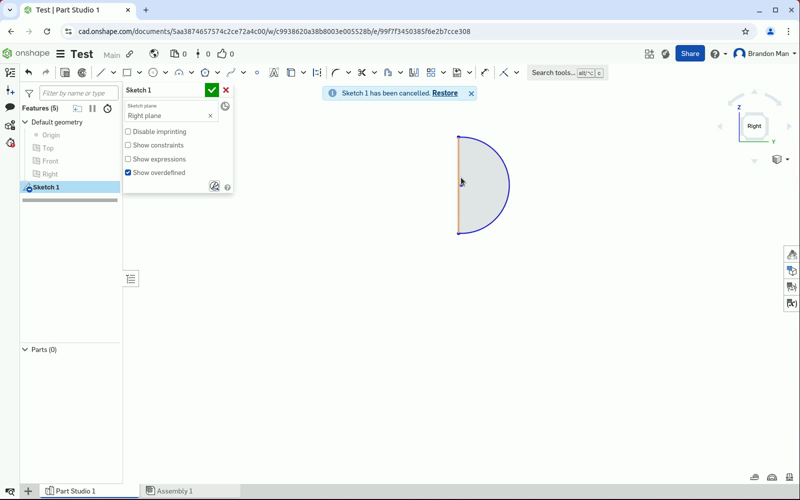
scroll(6)
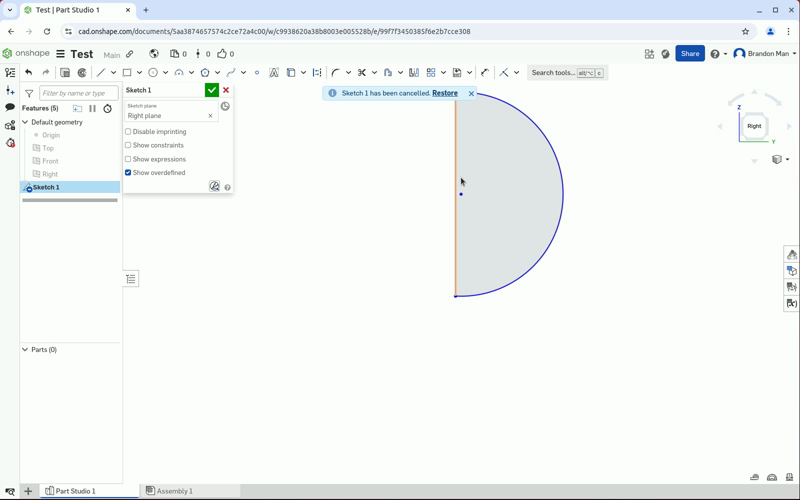
click(461, 177)
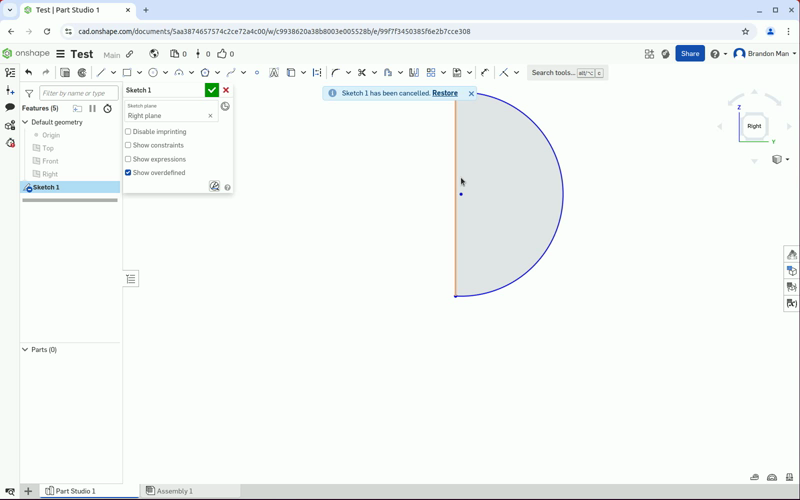
scroll(-6)
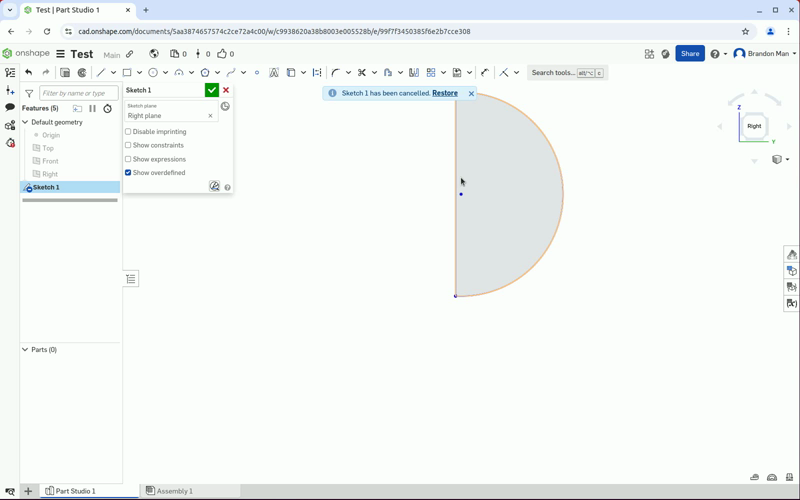
scroll(-6)
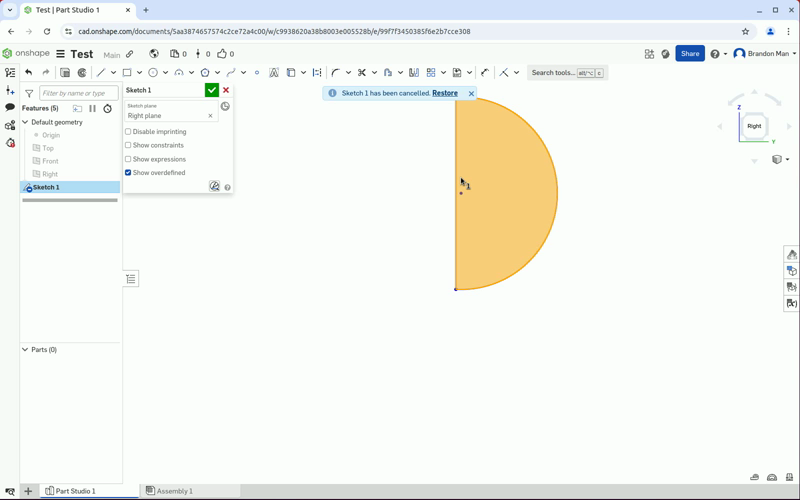
scroll(-6)
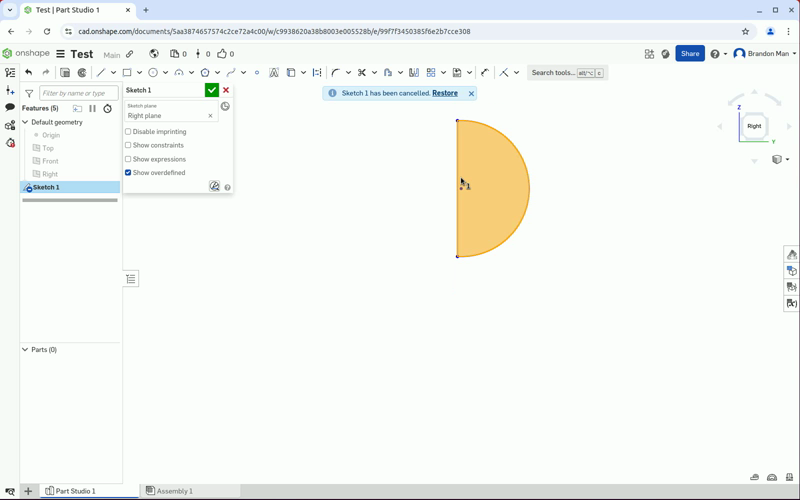
scroll(-6)
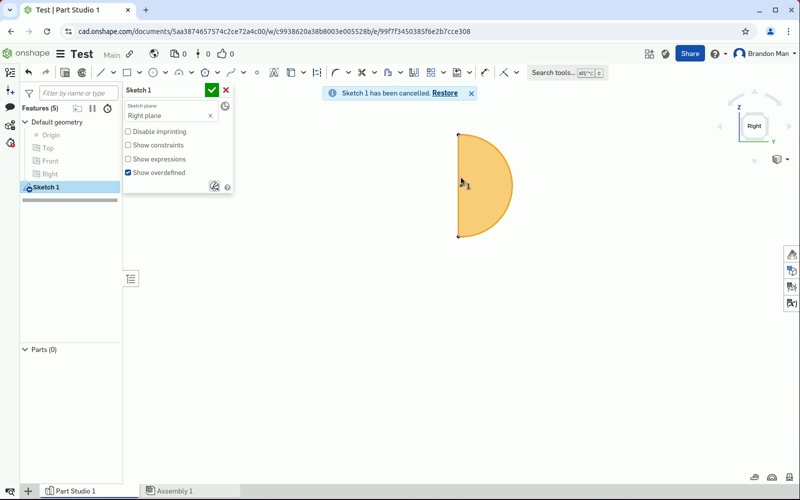
scroll(-6)
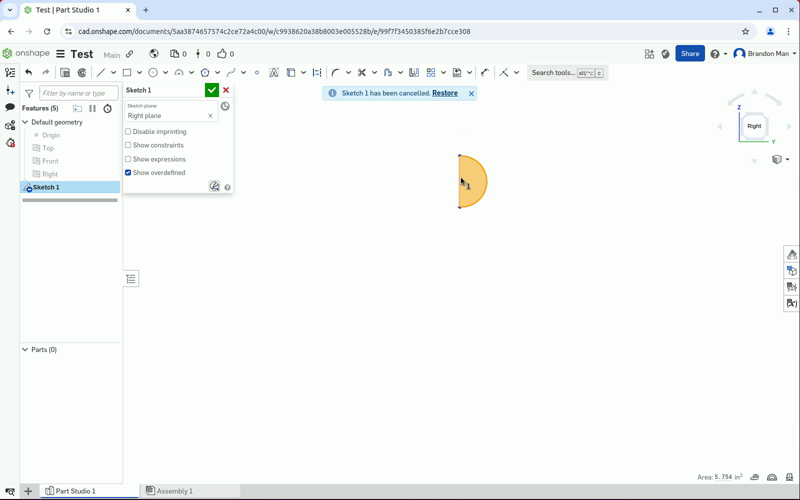
scroll(-6)
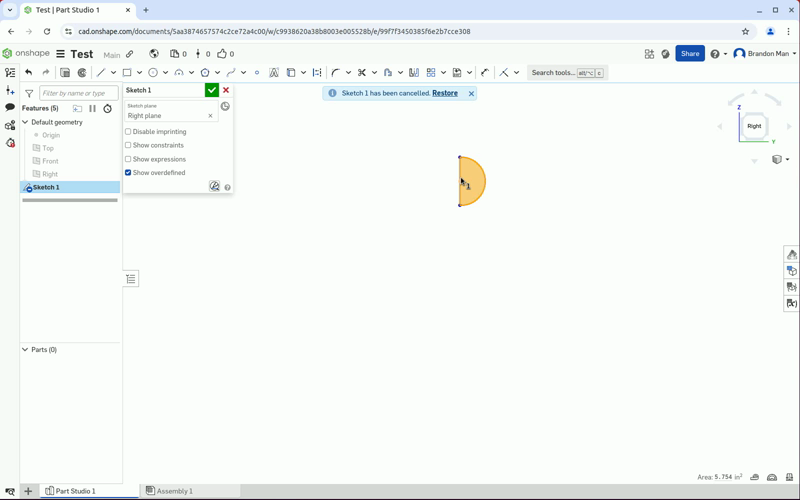
scroll(-6)
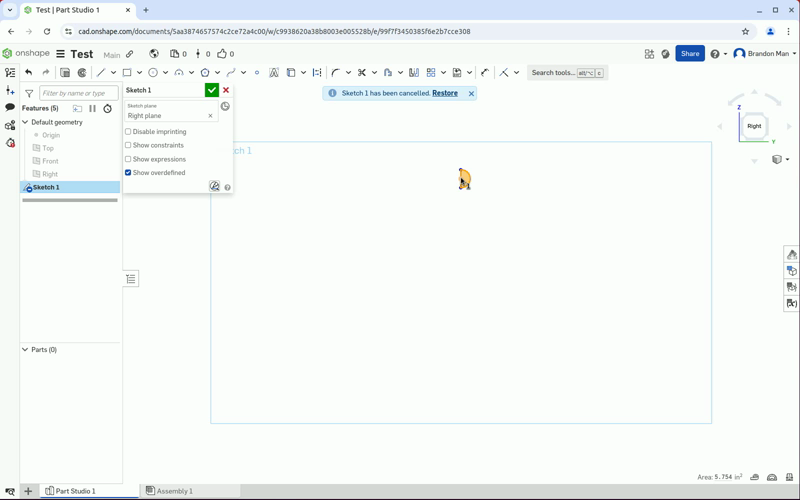
mouse_move(73, 352)
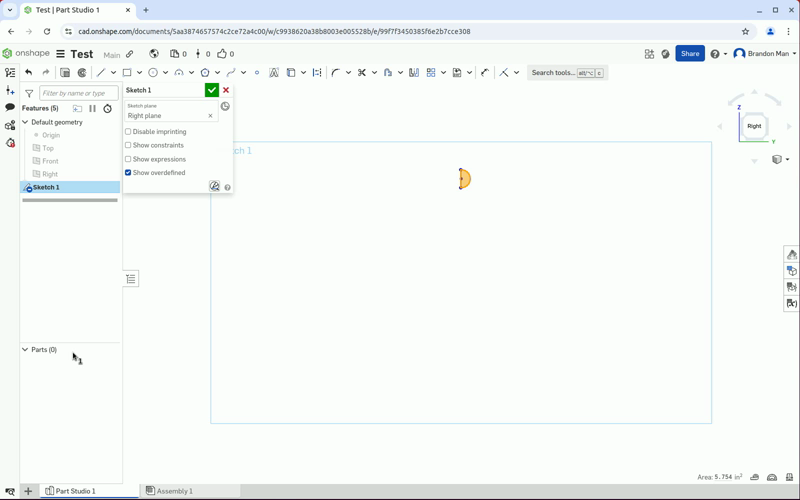
key(shift+y)
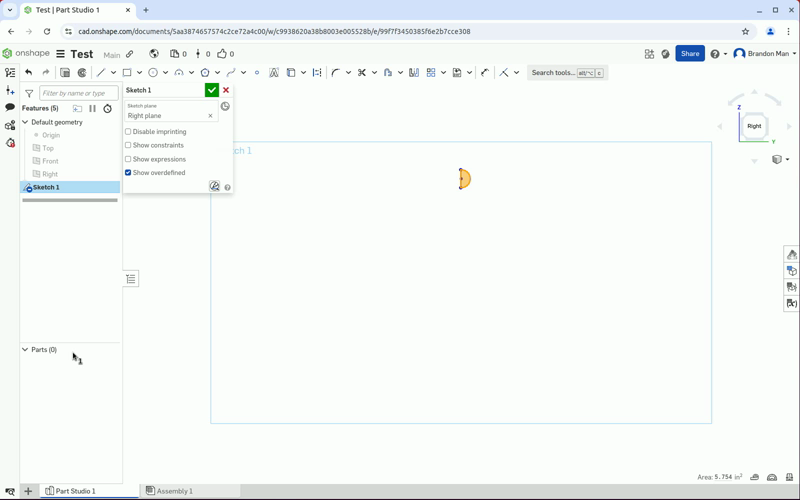
key(shift+e)
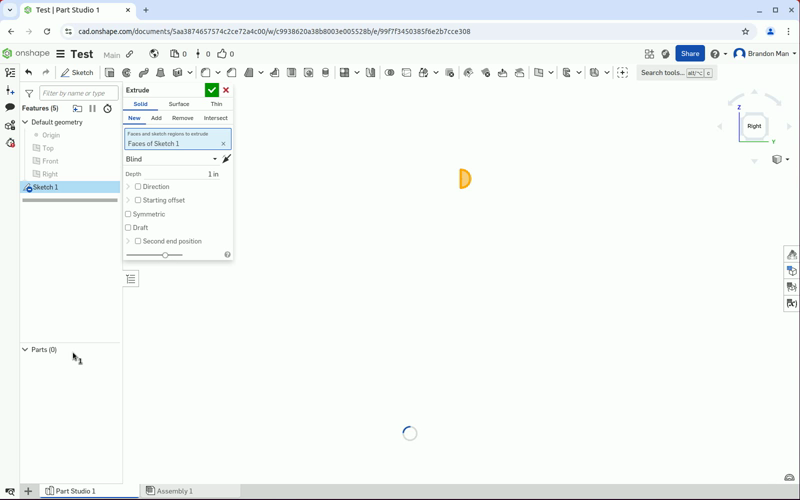
mouse_move(143, 106)
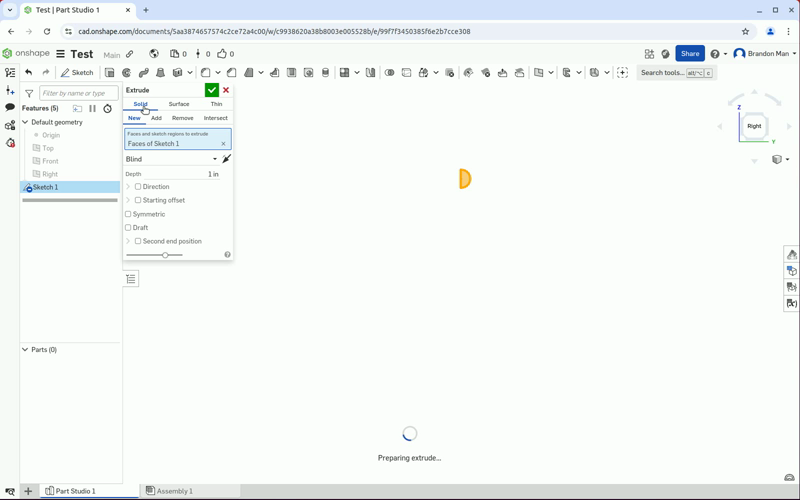
click(143, 106)
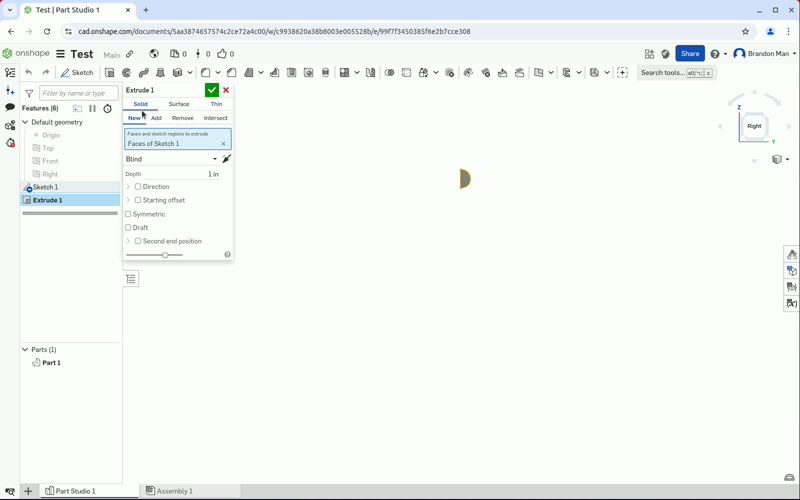
mouse_move(137, 120)
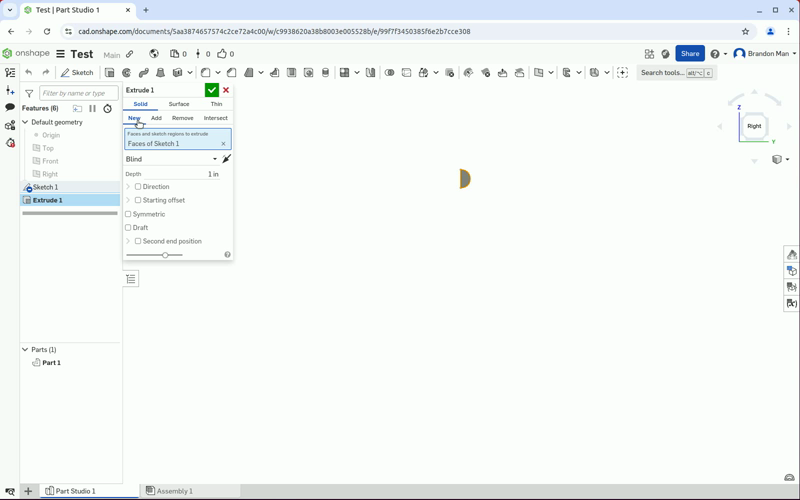
click(137, 120)
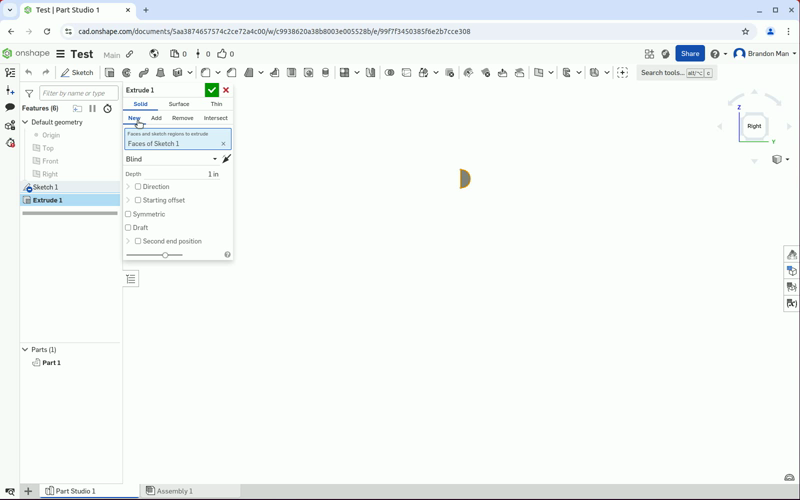
key(tab, 4)
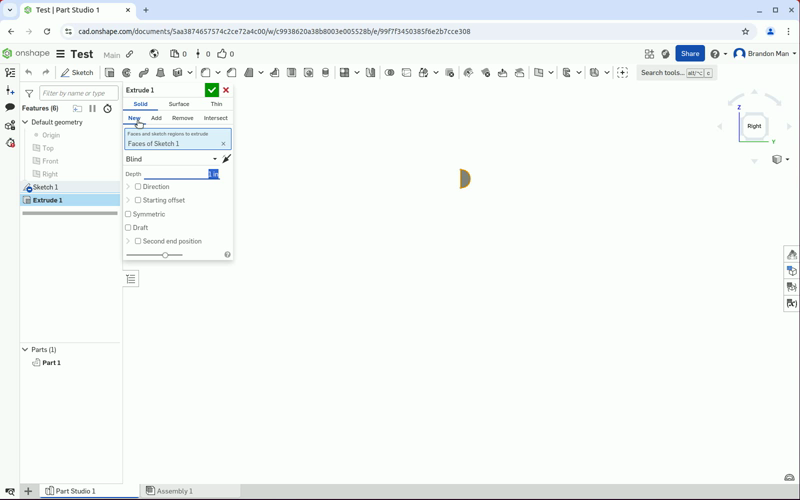
text(-5.777)
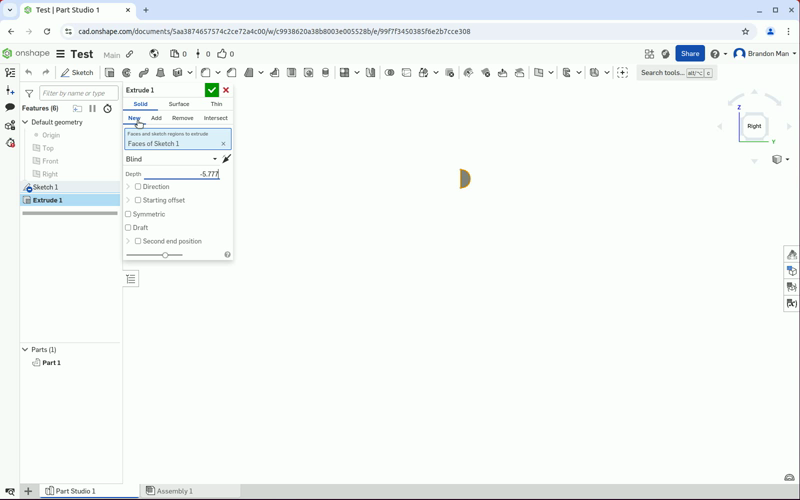
key(enter)
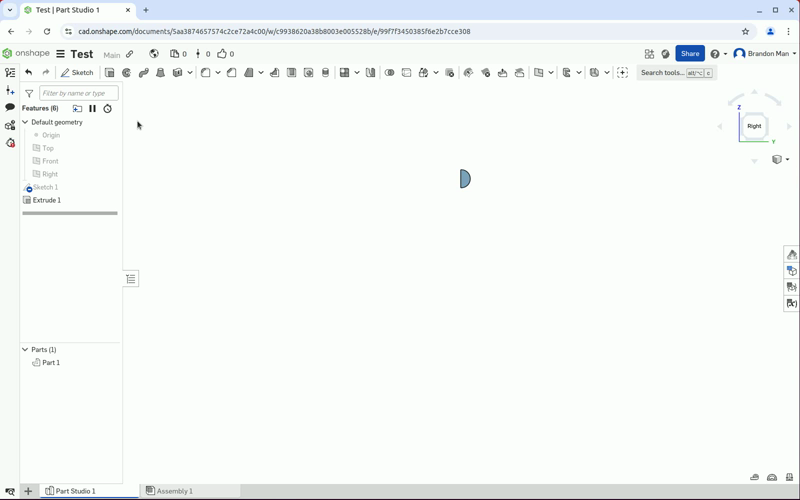
key(shift+h)
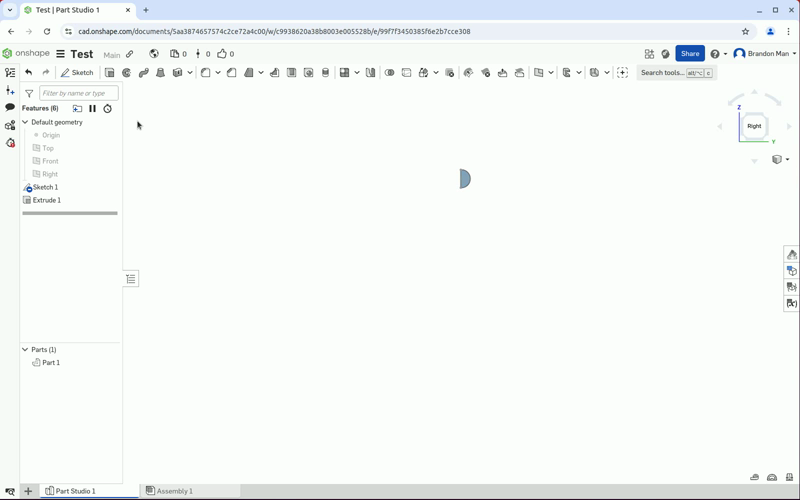
key(shift+h)
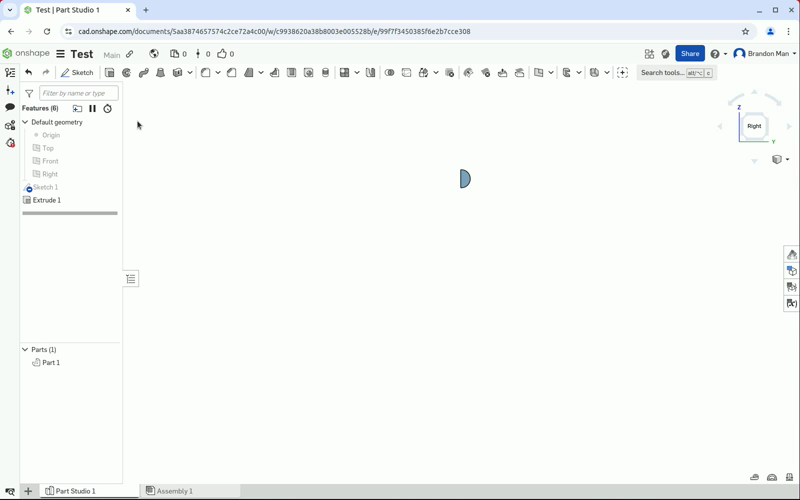
mouse_move(73, 189)
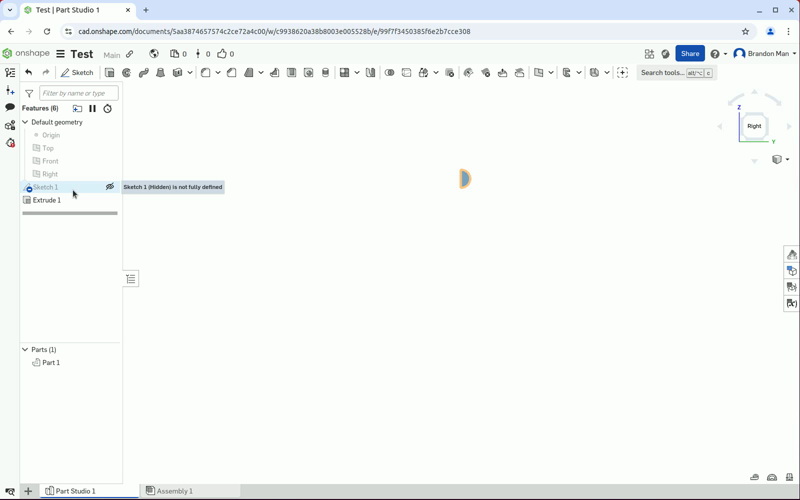
click(73, 189)
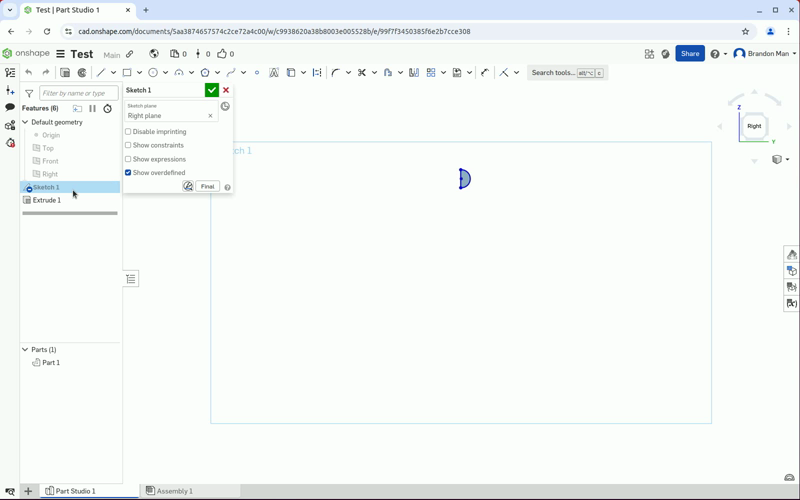
mouse_move(229, 92)
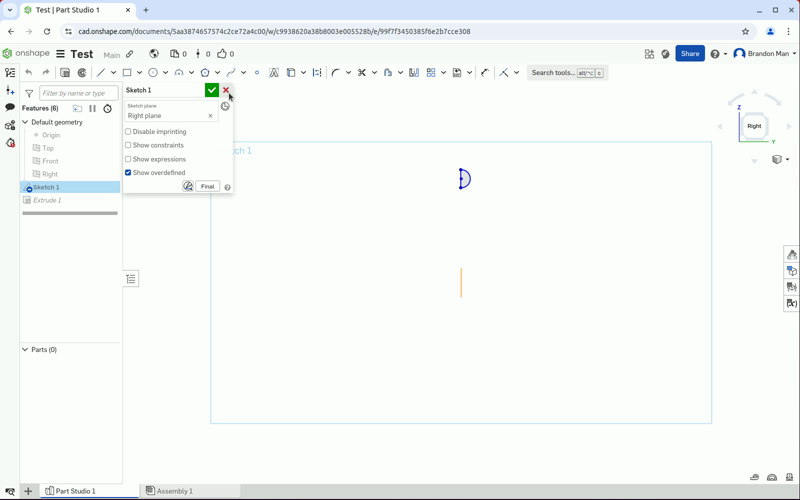
click(229, 92)
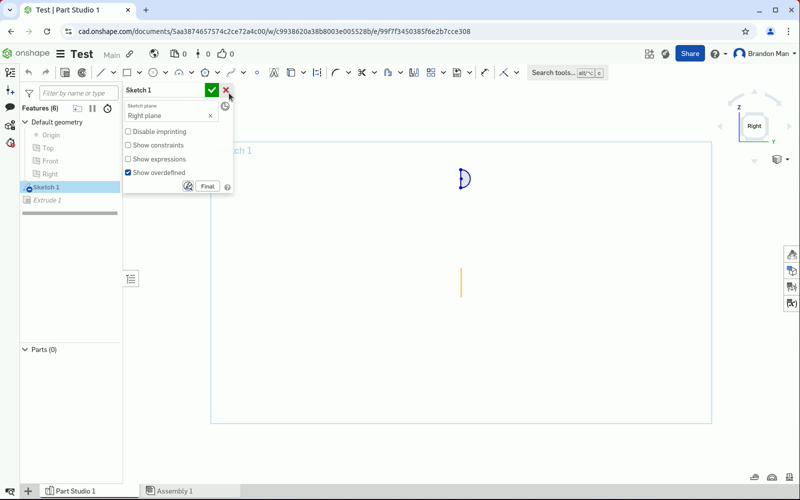
key(shift+s)
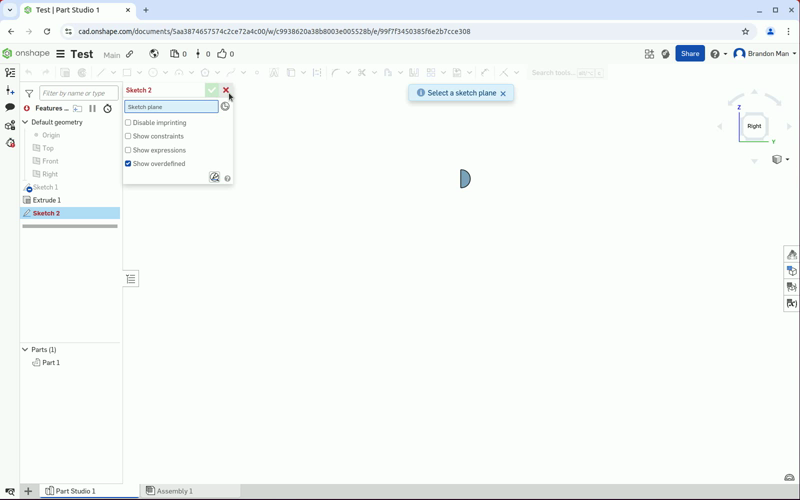
mouse_move(73, 176)
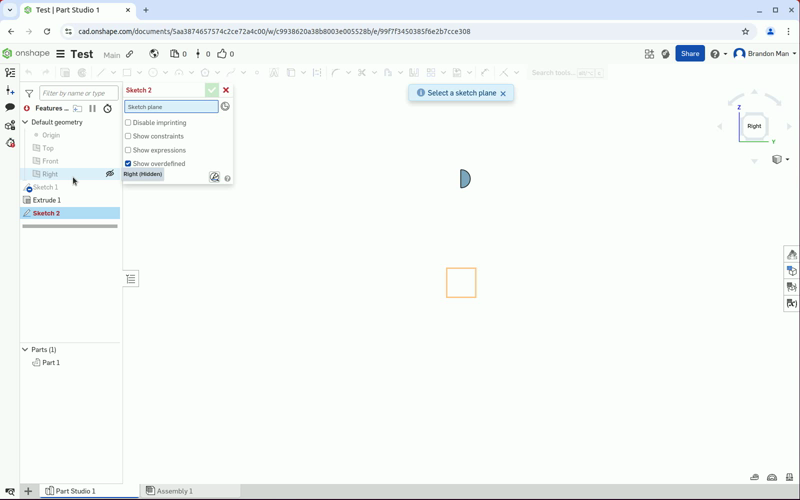
click(73, 176)
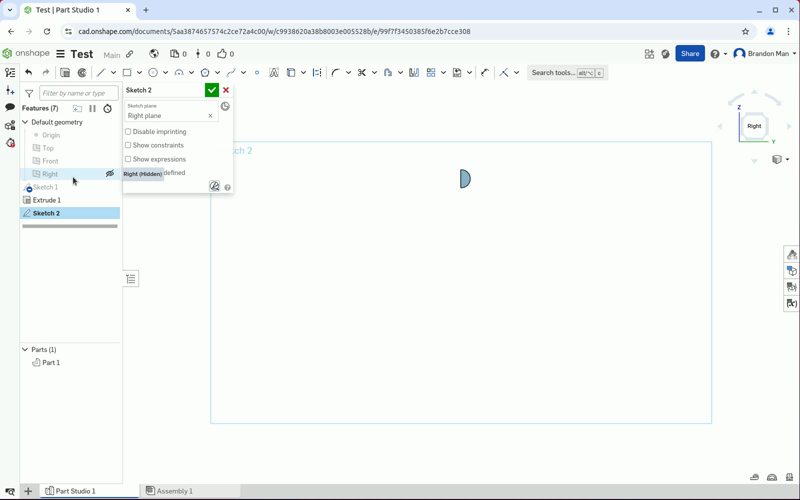
mouse_move(73, 352)
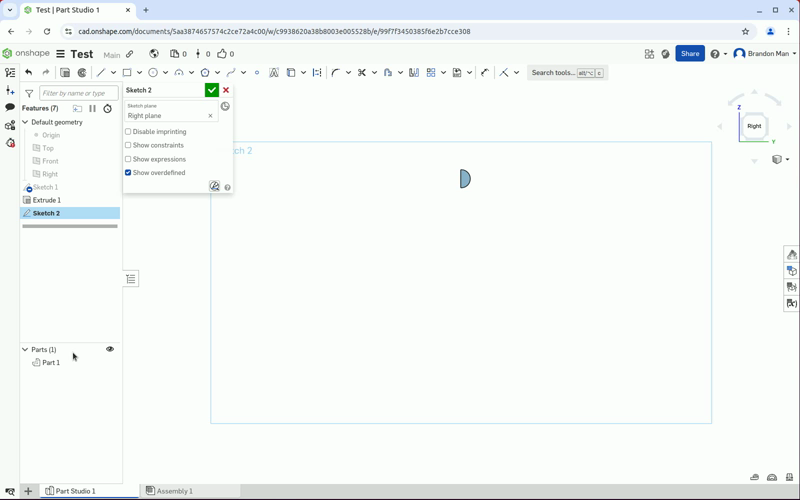
key(y)
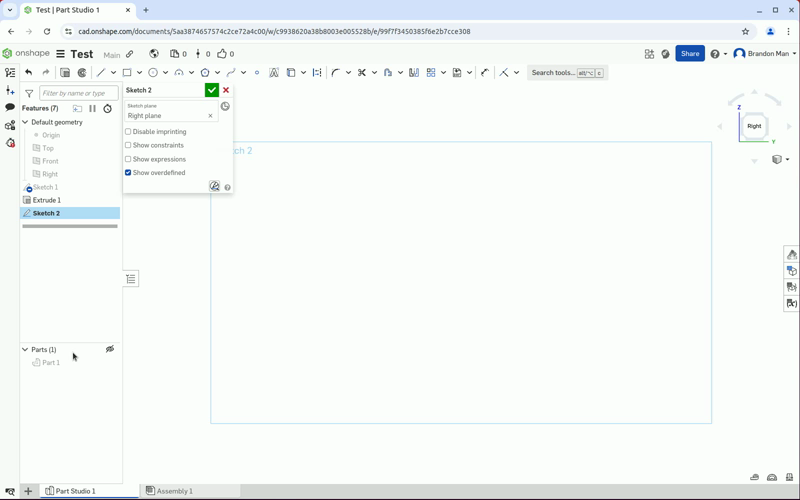
key(c)
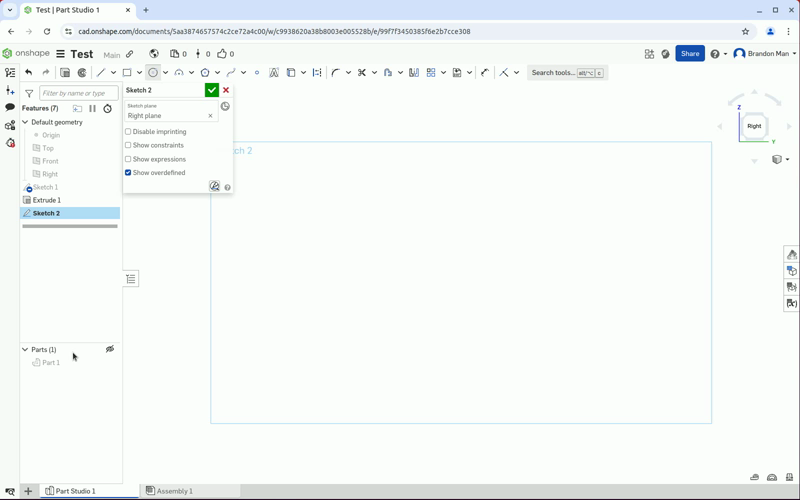
key_down(shift)
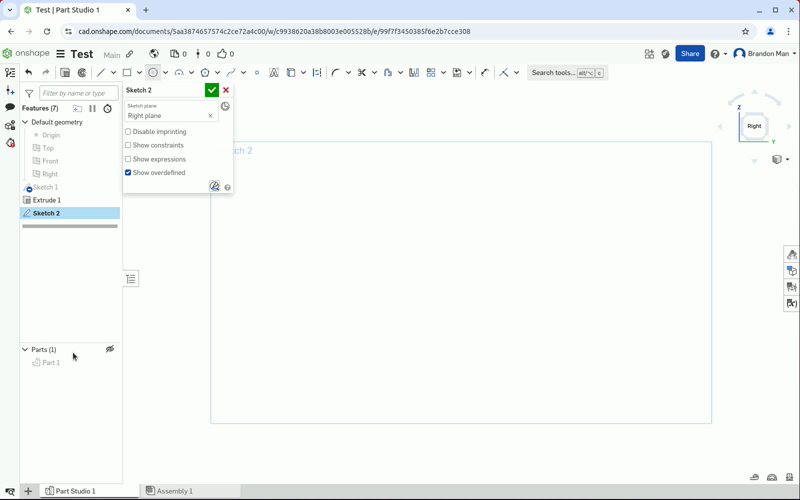
mouse_move(461, 282)
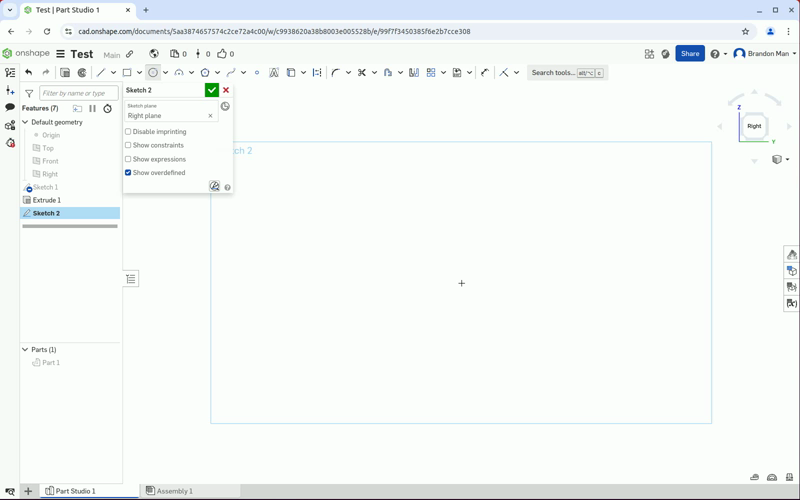
click(461, 282)
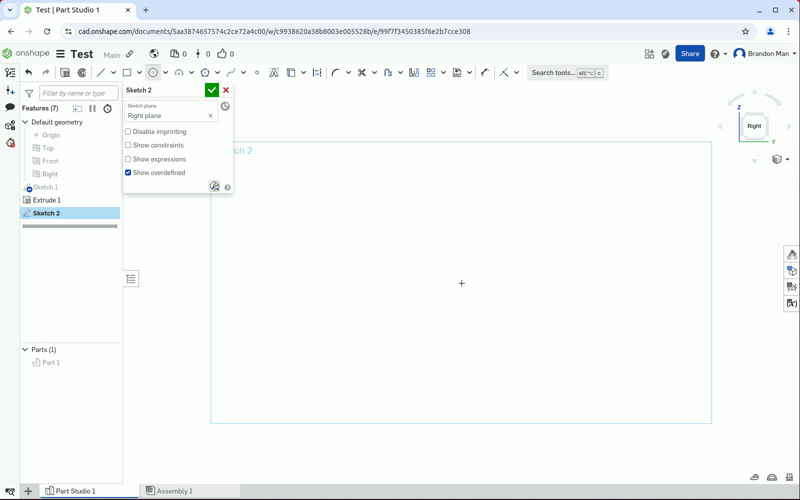
key_up(shift)
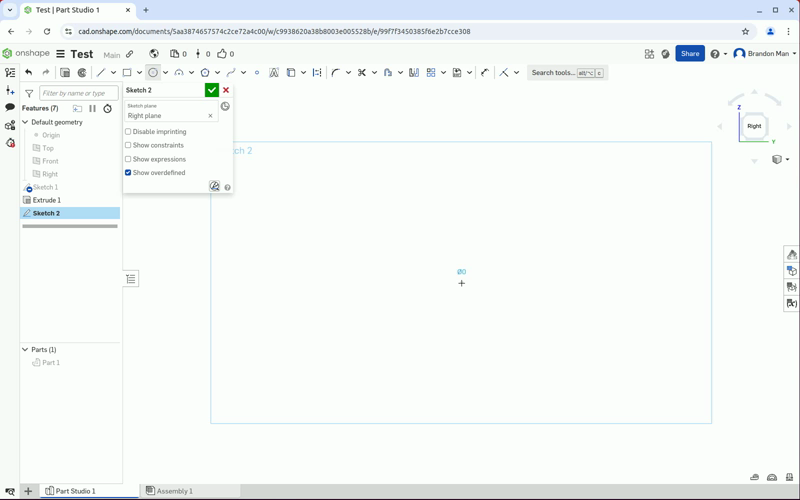
mouse_move(499, 282)
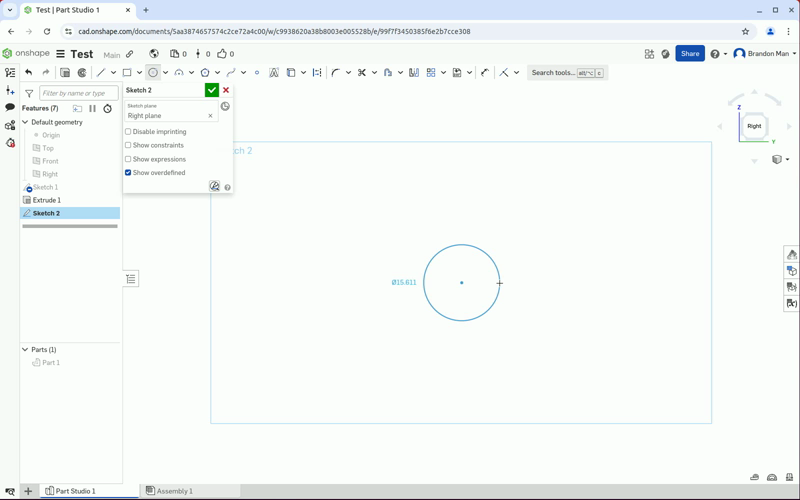
click(499, 282)
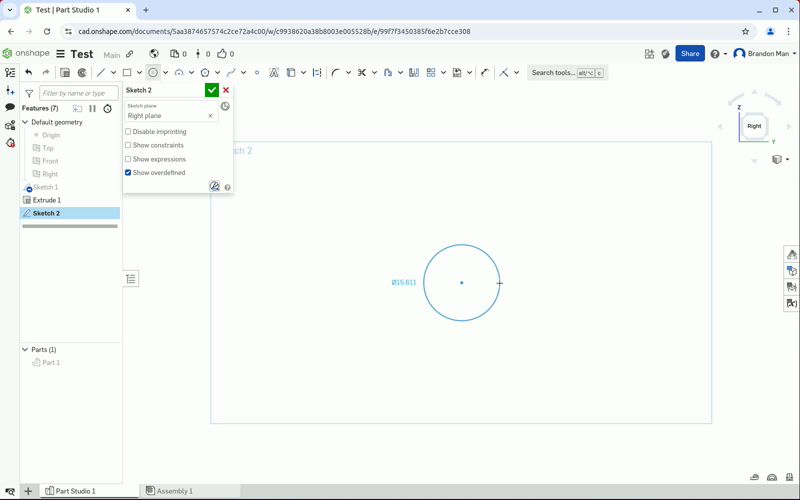
key(esc)
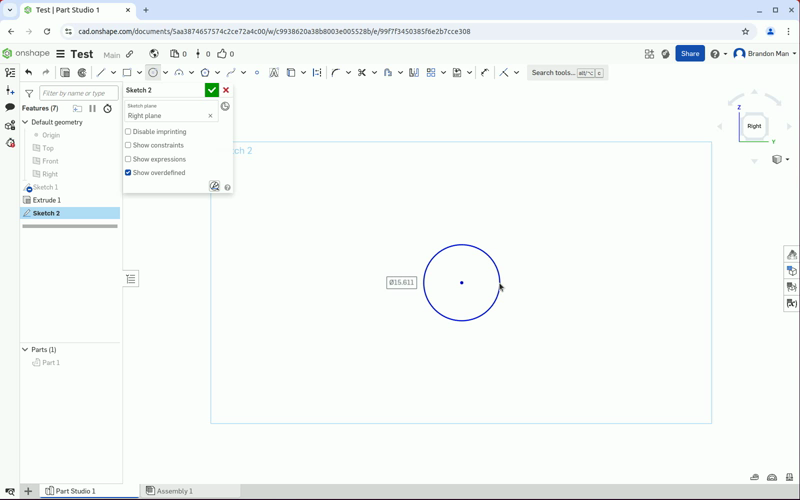
key(c)
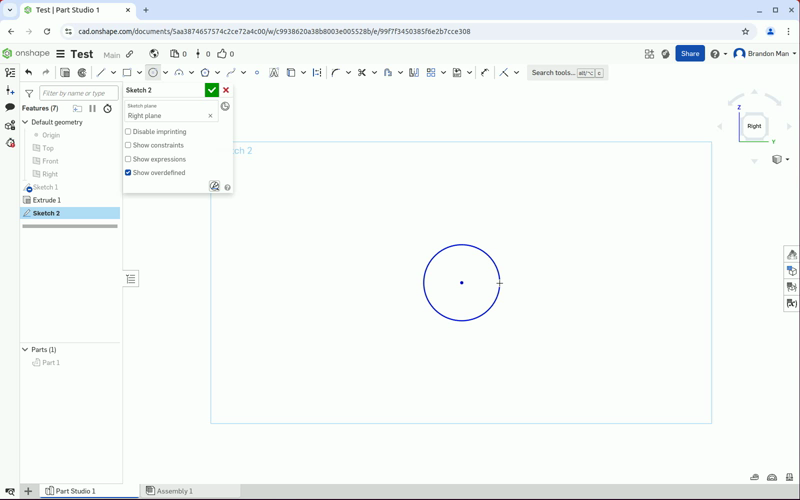
key_down(shift)
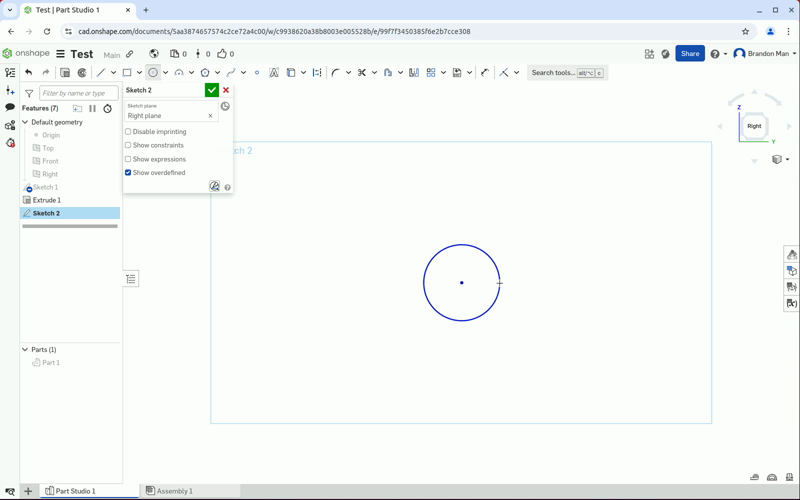
mouse_move(461, 282)
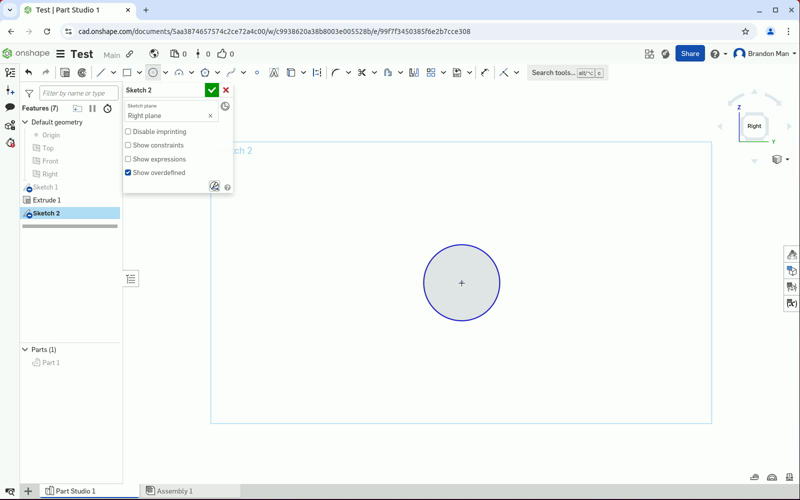
click(461, 282)
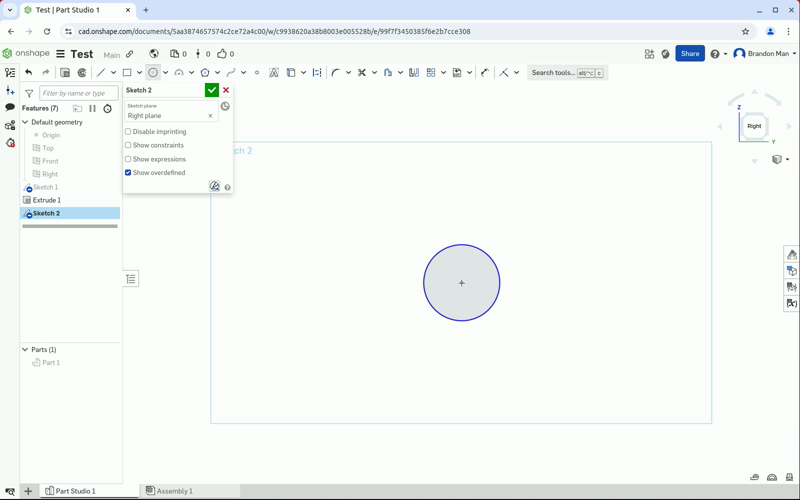
key_up(shift)
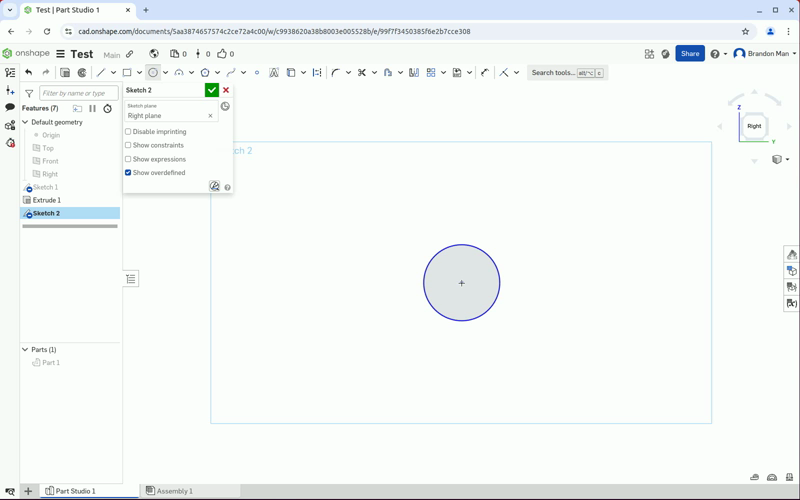
mouse_move(496, 282)
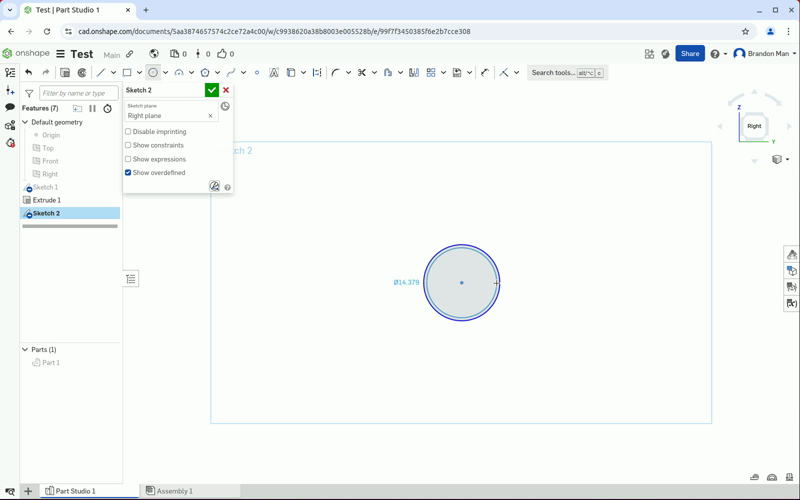
scroll(6)
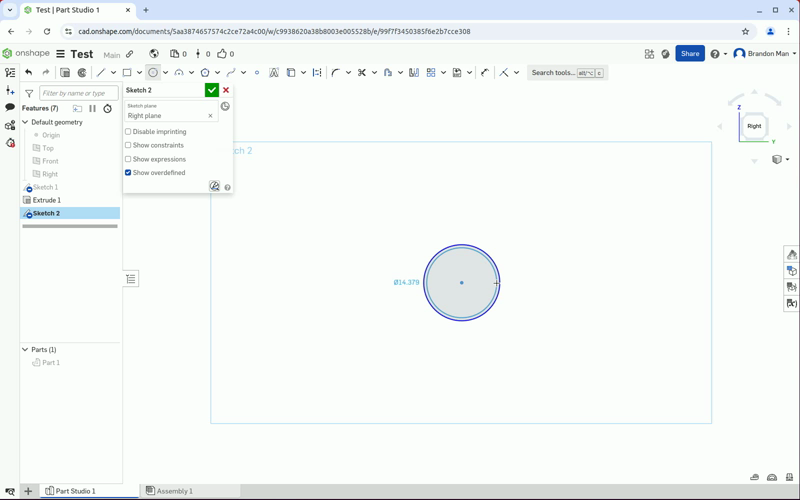
scroll(6)
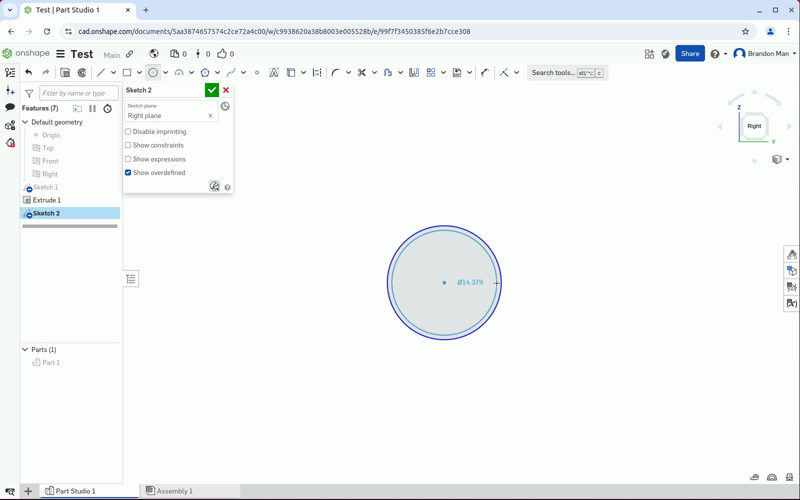
scroll(6)
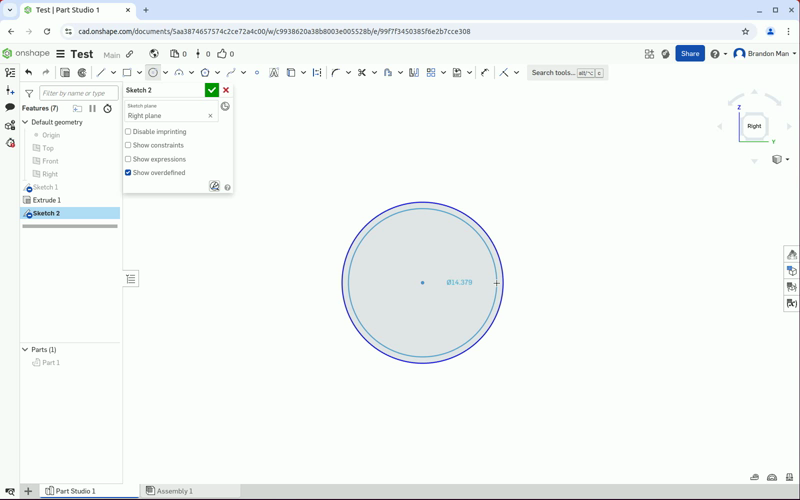
scroll(6)
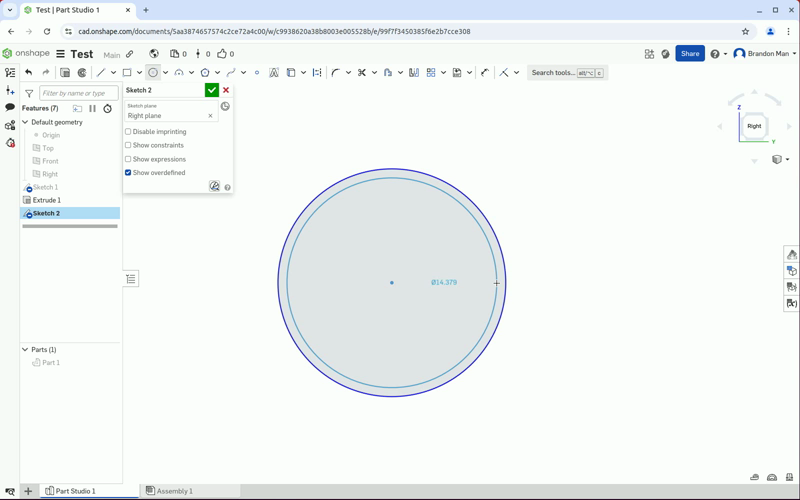
scroll(6)
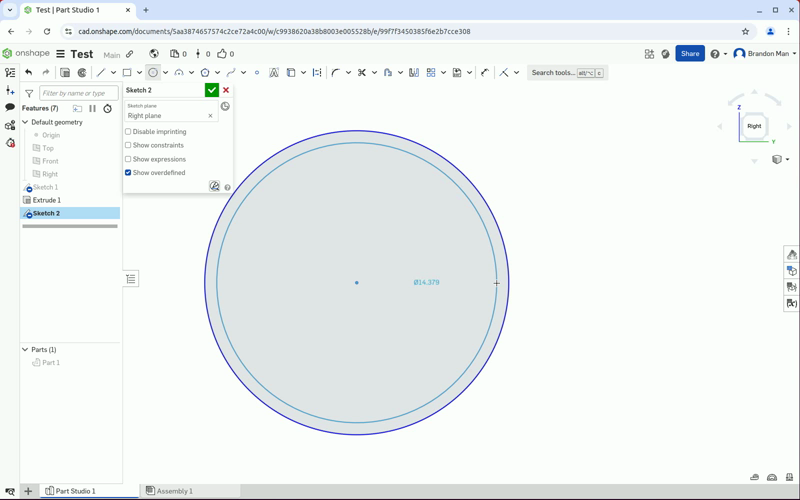
scroll(6)
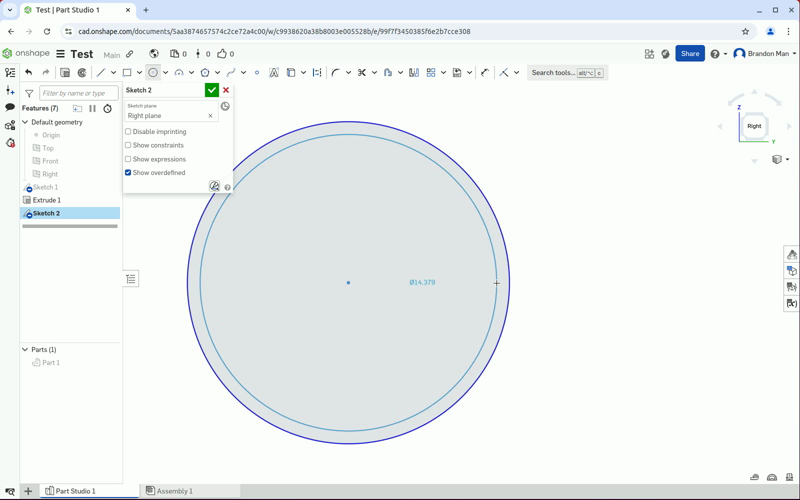
scroll(6)
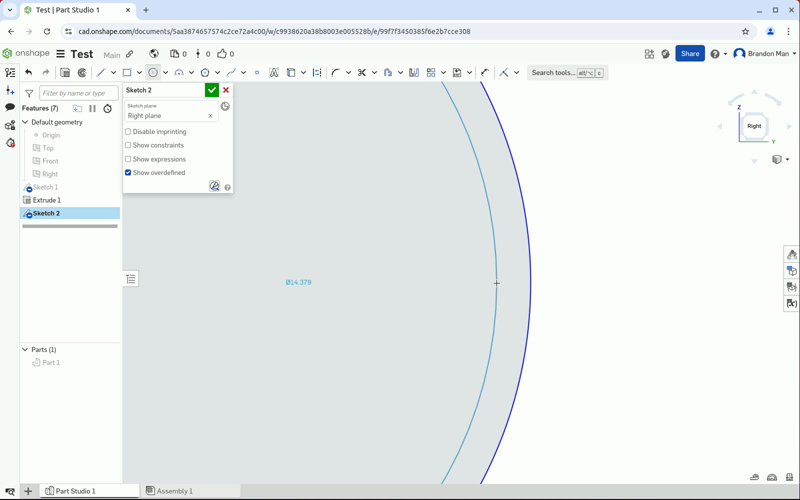
click(496, 282)
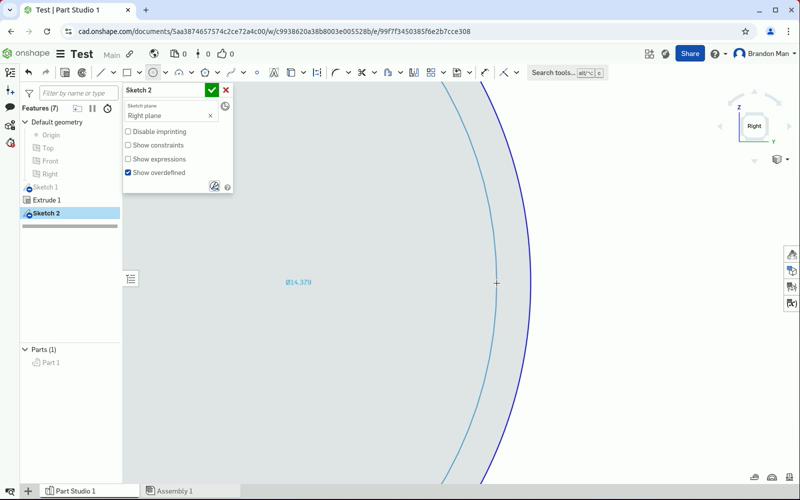
scroll(-6)
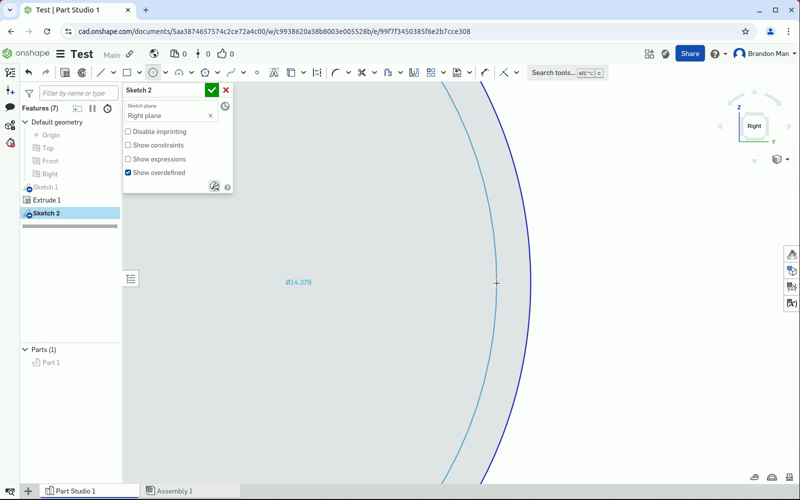
scroll(-6)
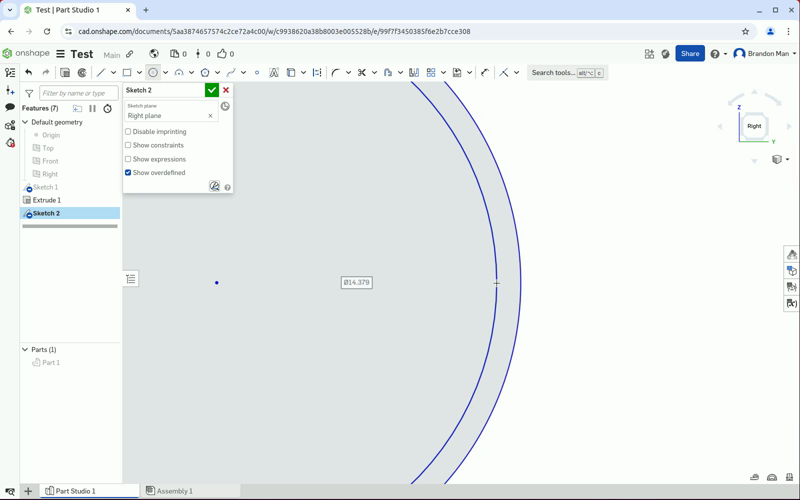
scroll(-6)
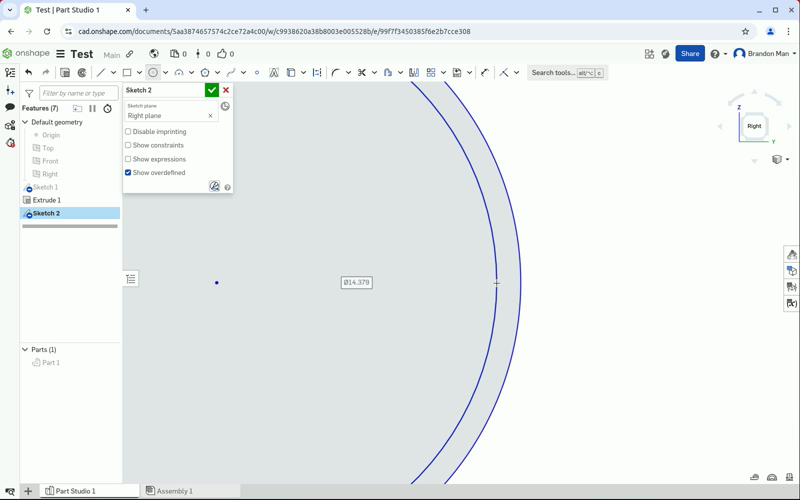
scroll(-6)
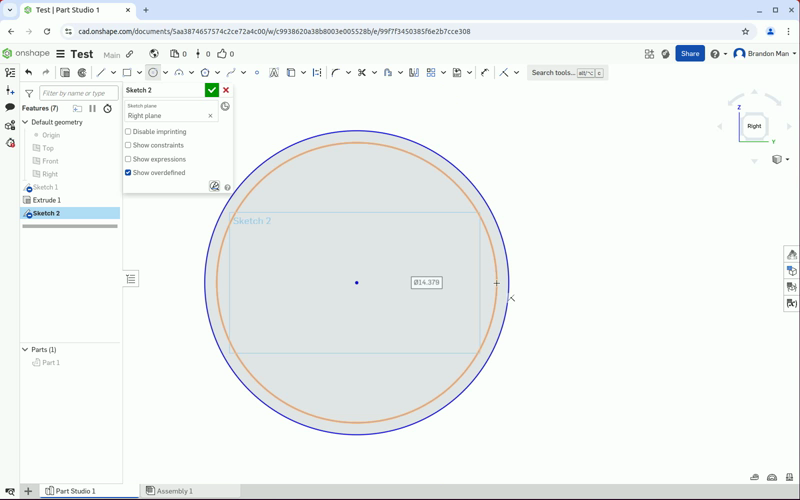
scroll(-6)
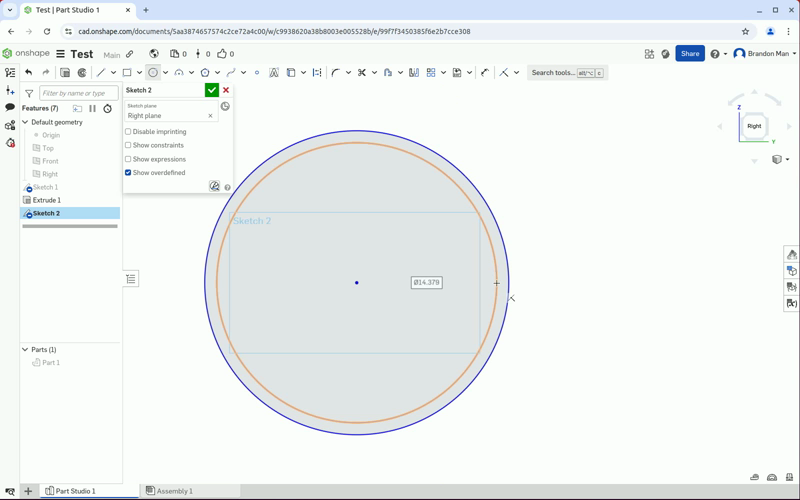
scroll(-6)
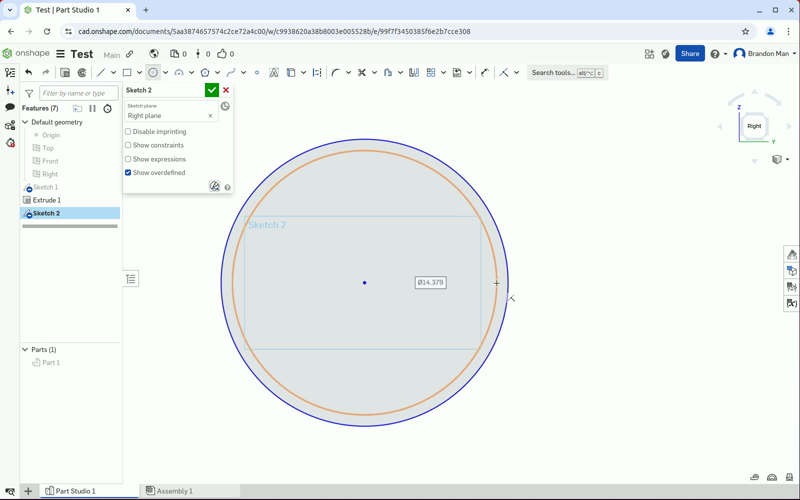
scroll(-6)
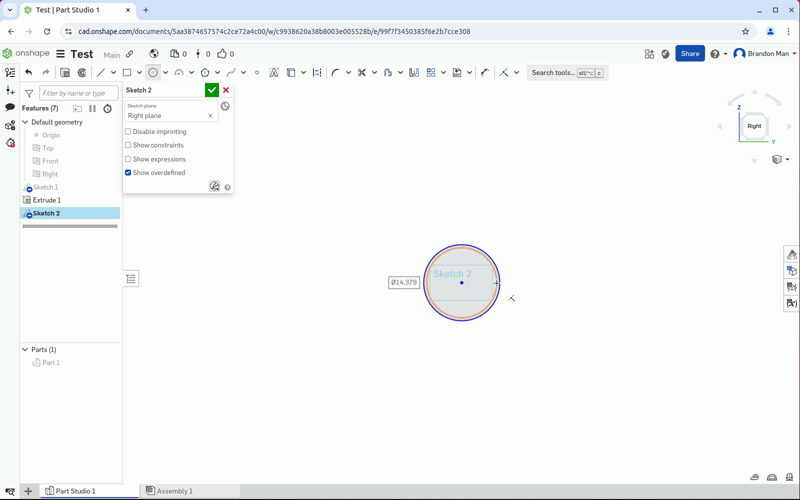
key(esc)
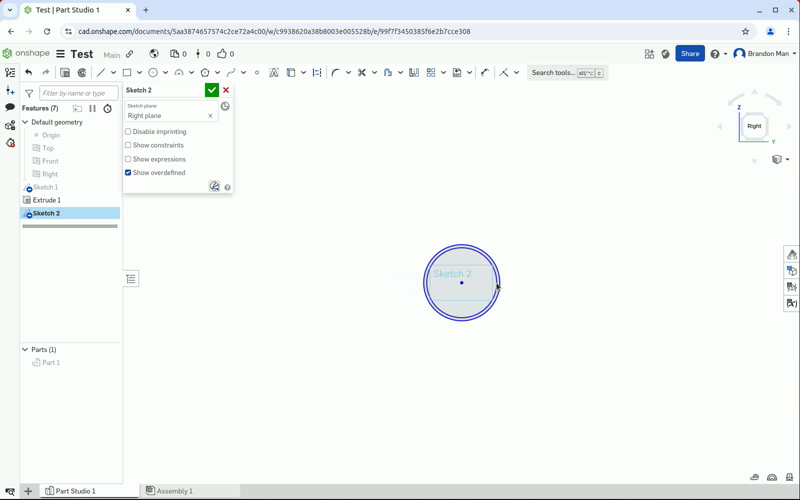
mouse_move(497, 292)
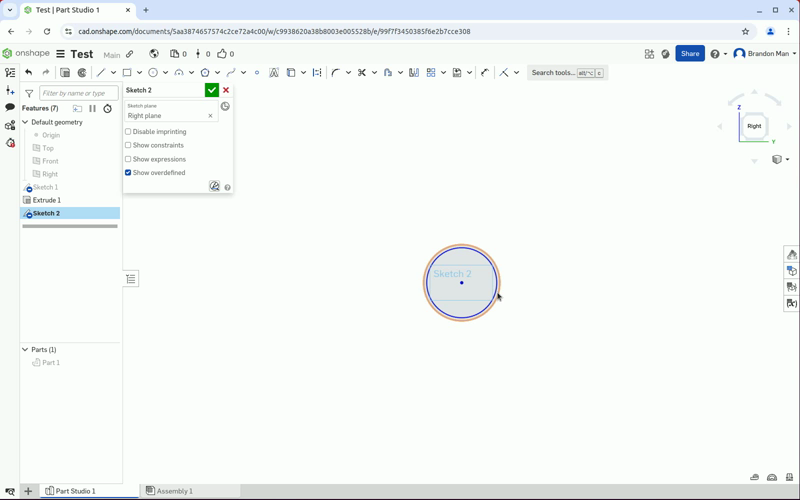
scroll(6)
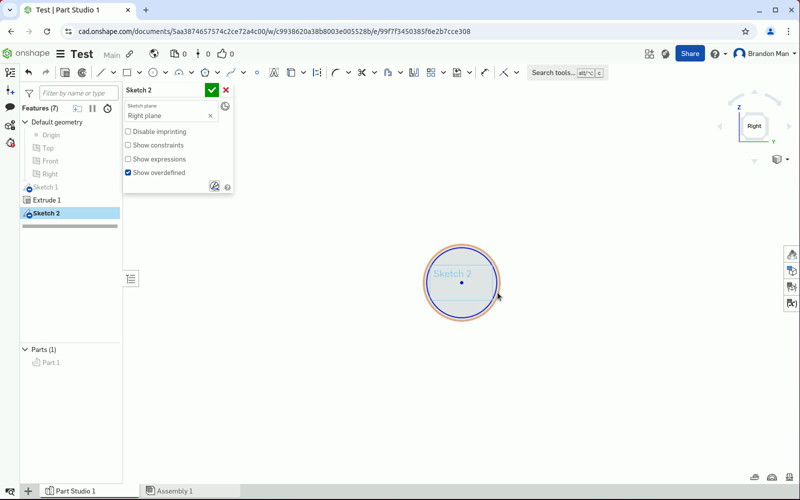
scroll(6)
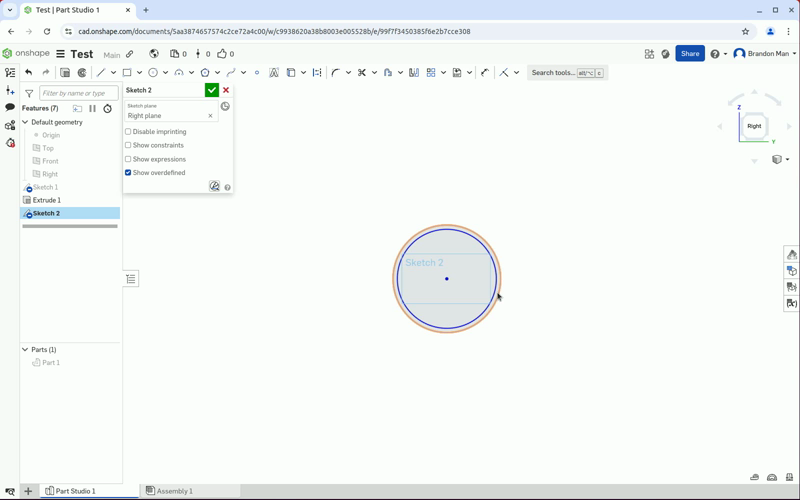
scroll(6)
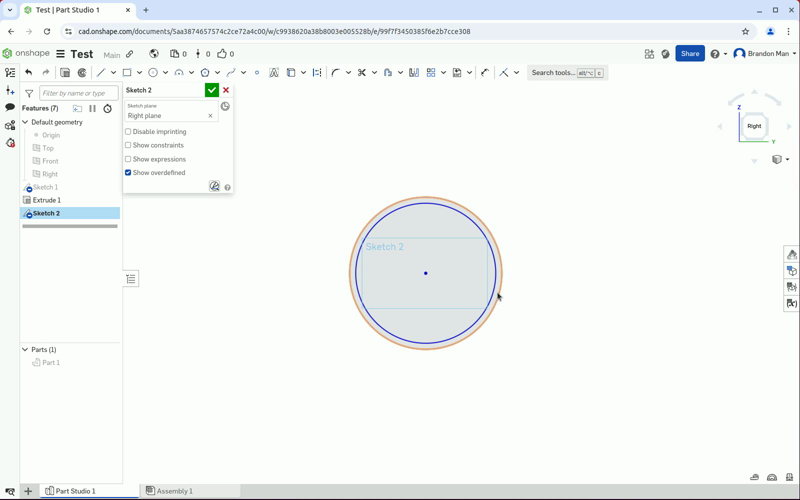
scroll(6)
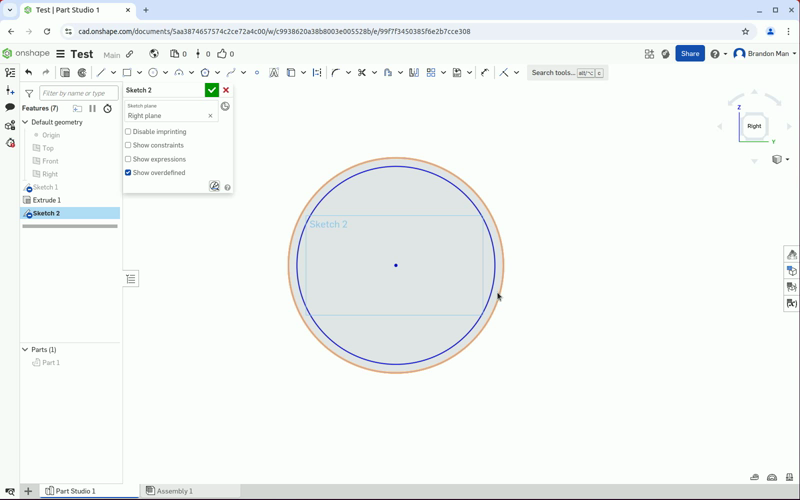
scroll(6)
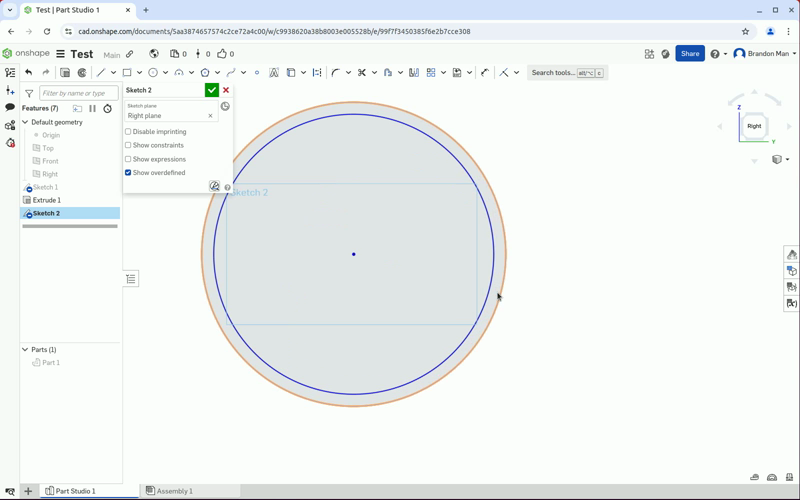
scroll(6)
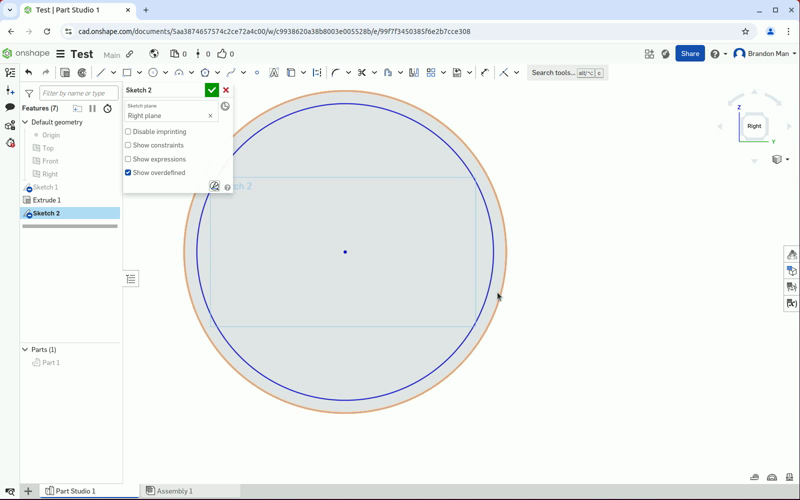
scroll(6)
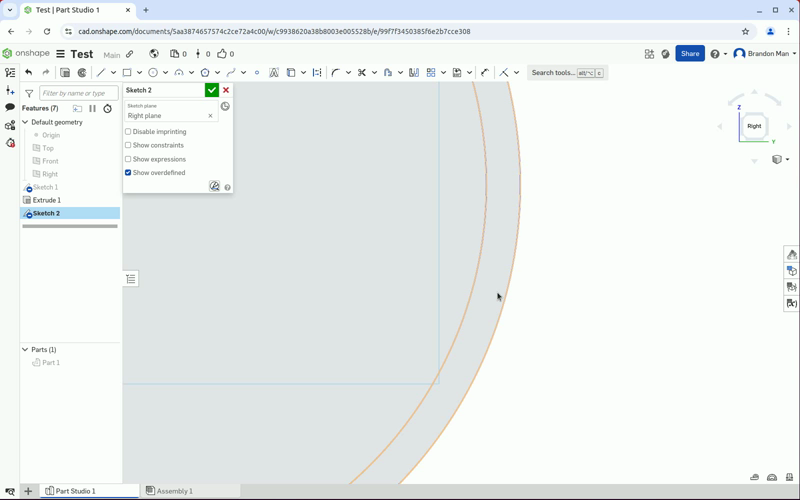
click(497, 292)
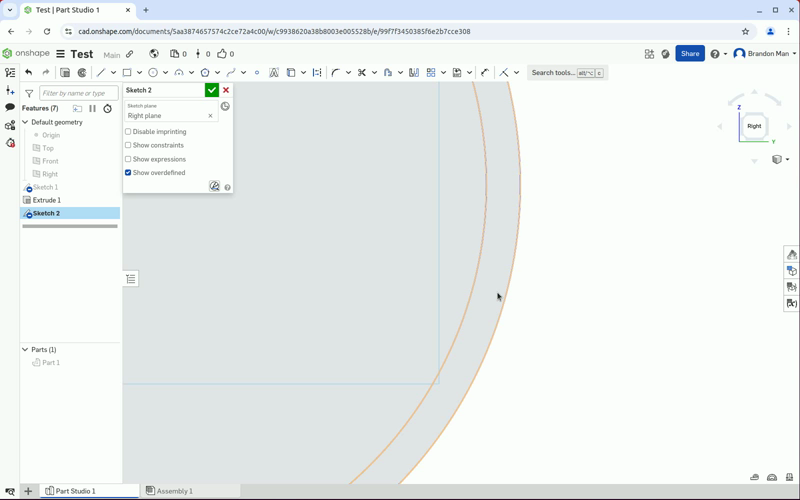
scroll(-6)
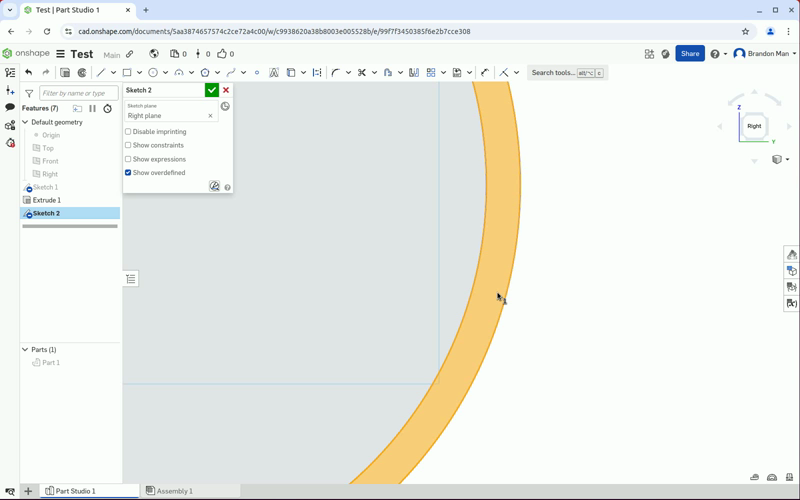
scroll(-6)
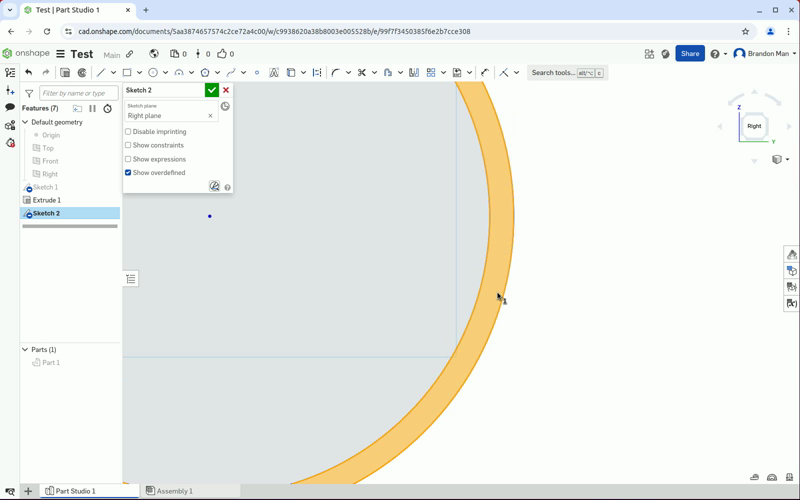
scroll(-6)
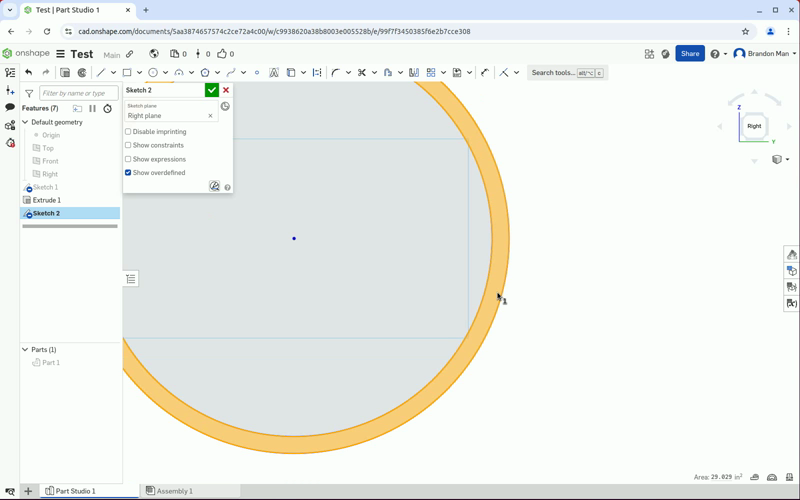
scroll(-6)
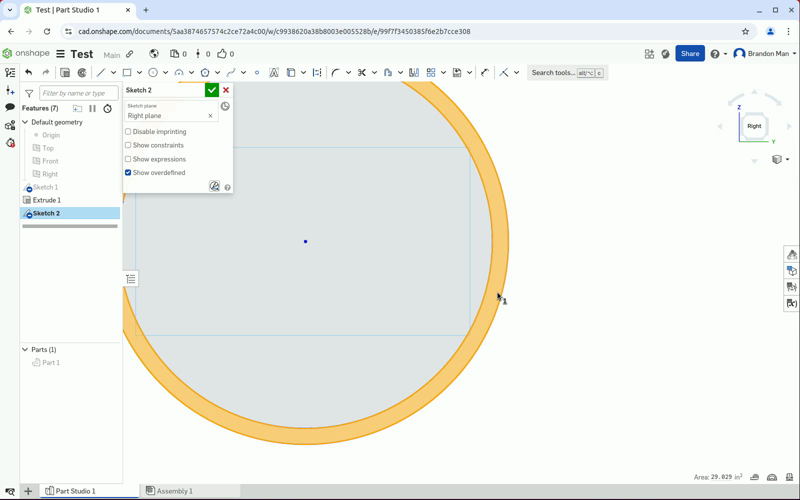
scroll(-6)
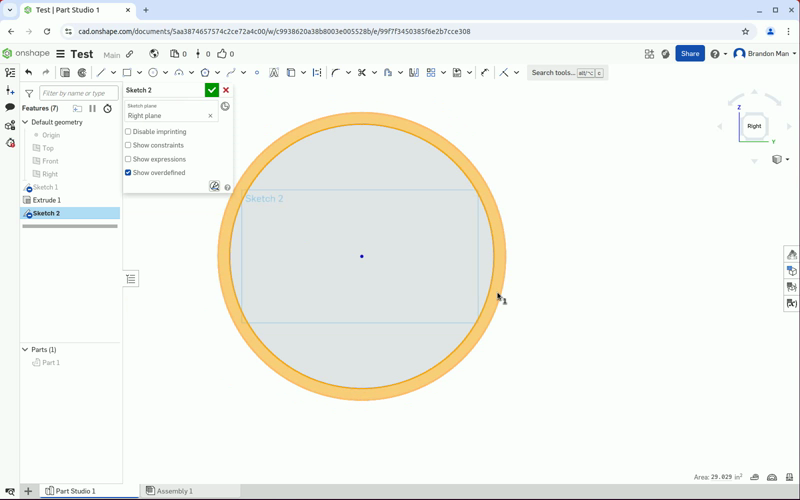
scroll(-6)
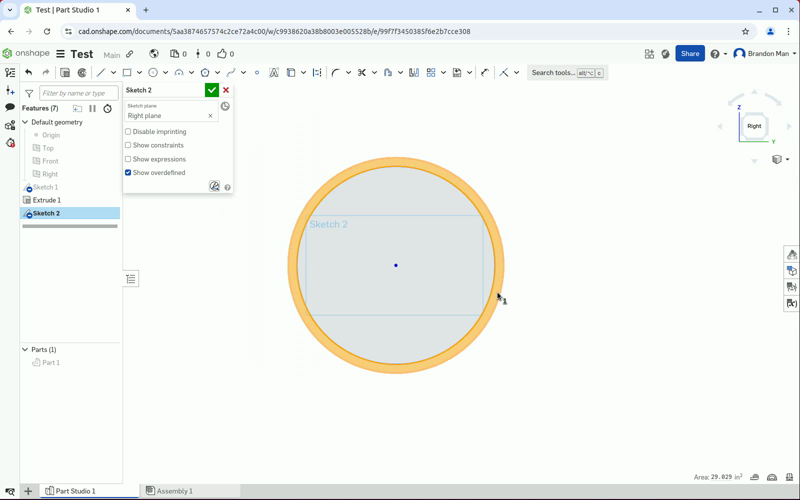
scroll(-6)
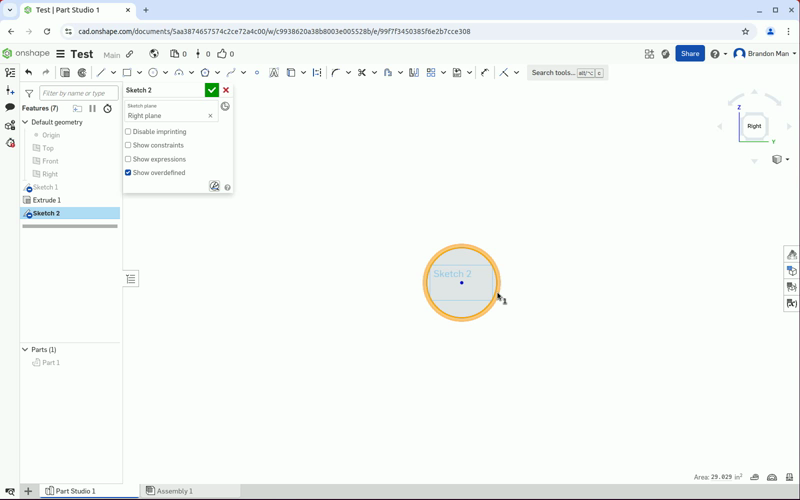
mouse_move(73, 352)
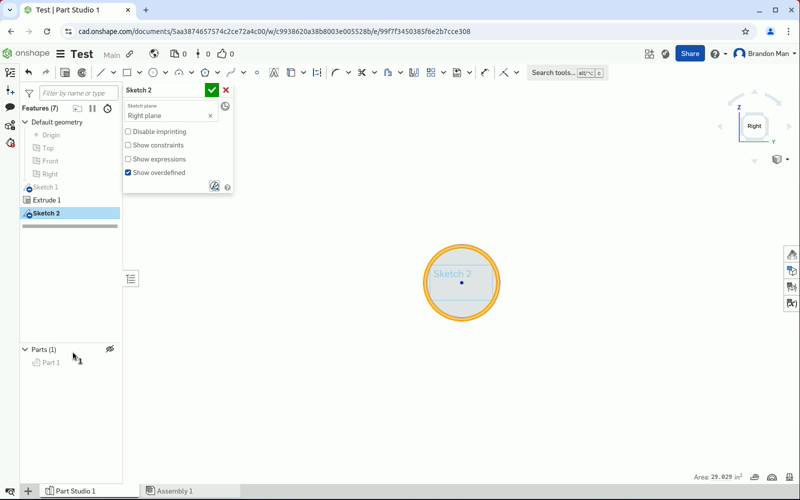
key(shift+y)
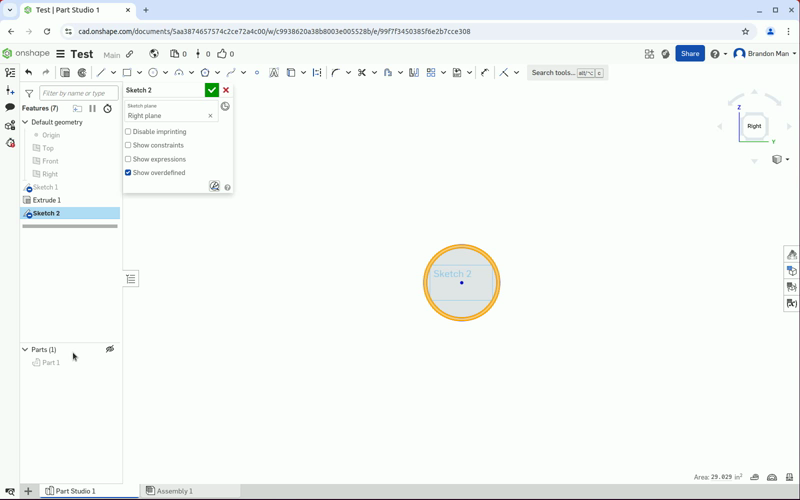
key(shift+e)
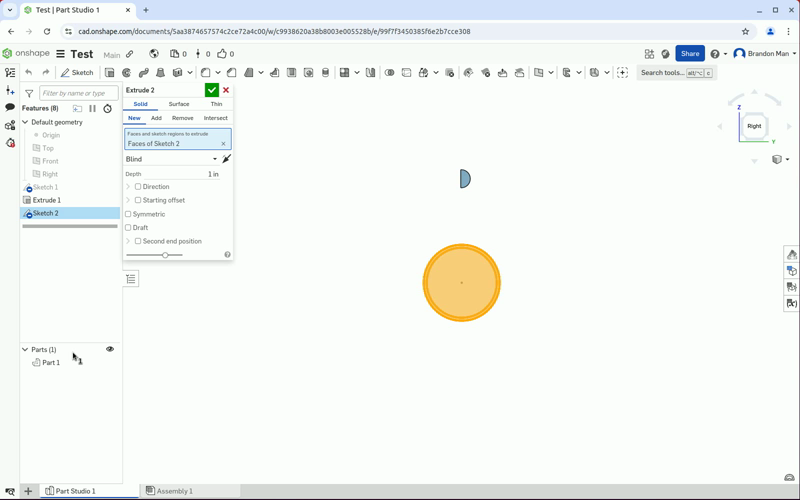
mouse_move(143, 106)
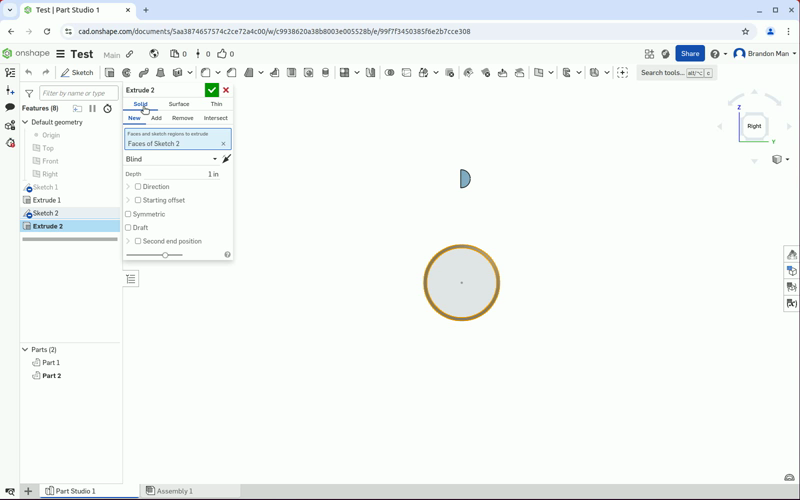
click(143, 106)
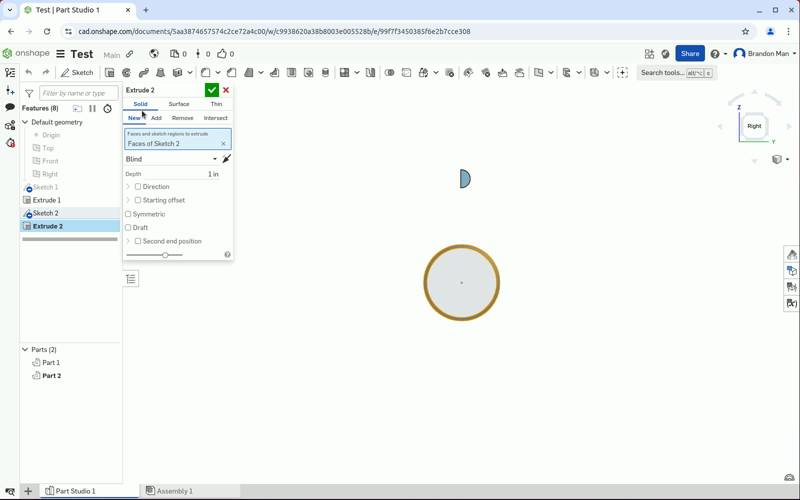
mouse_move(137, 120)
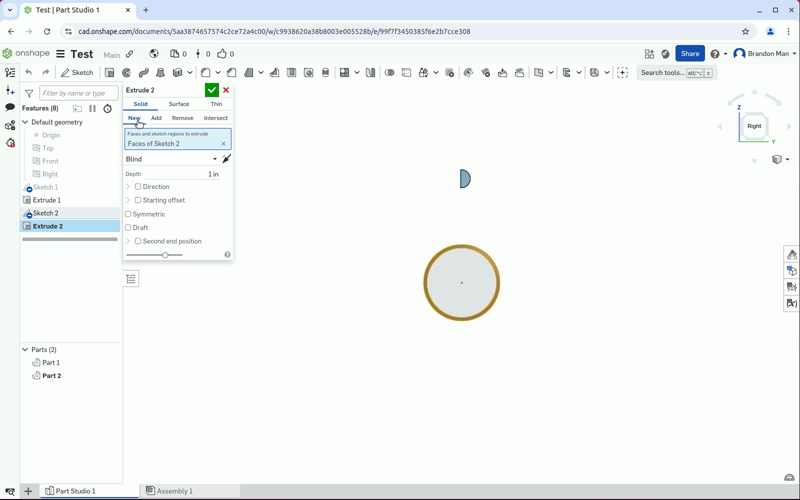
click(137, 120)
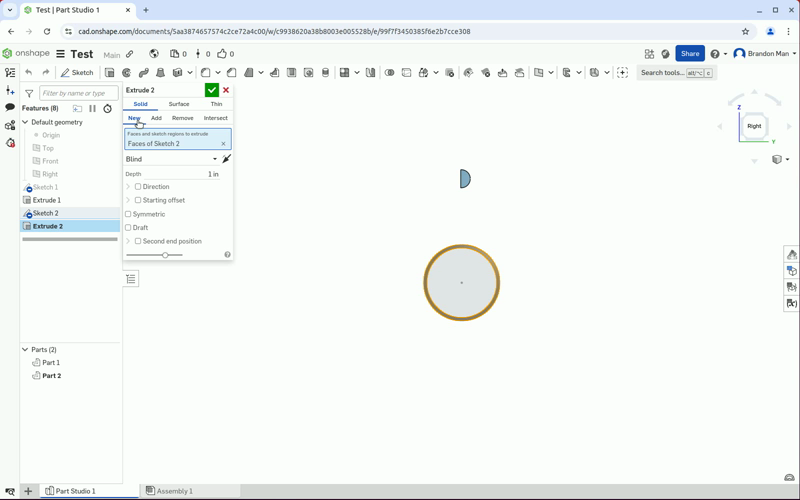
key(tab, 4)
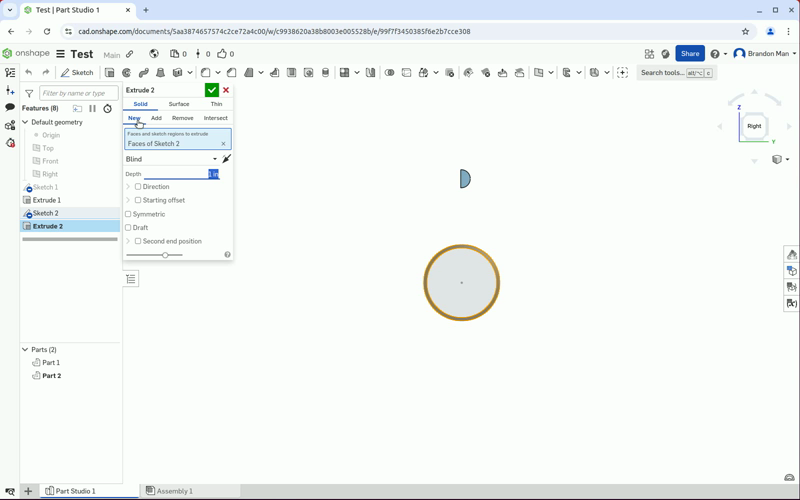
text(-5.777)
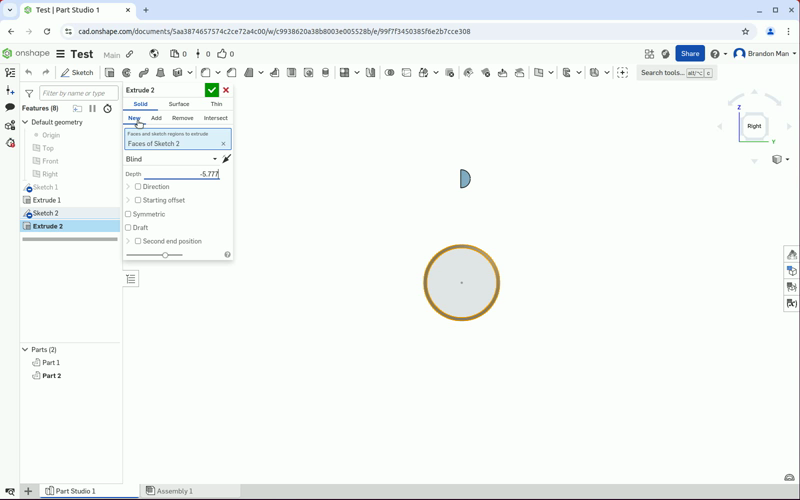
key(enter)
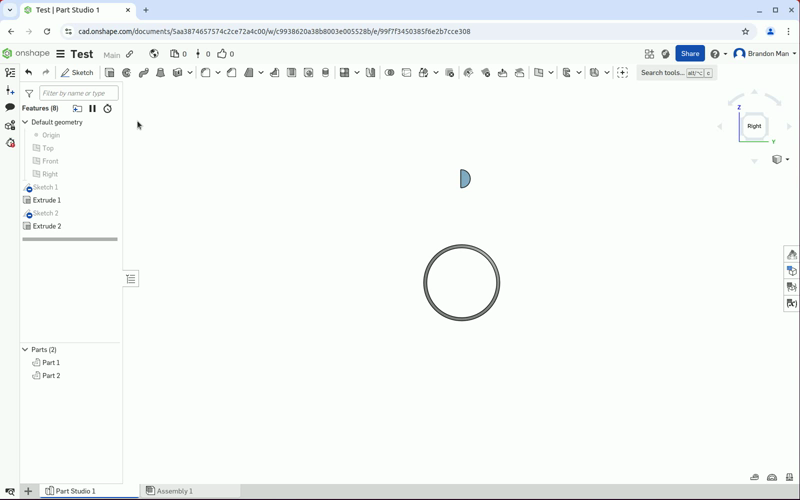
key(shift+h)
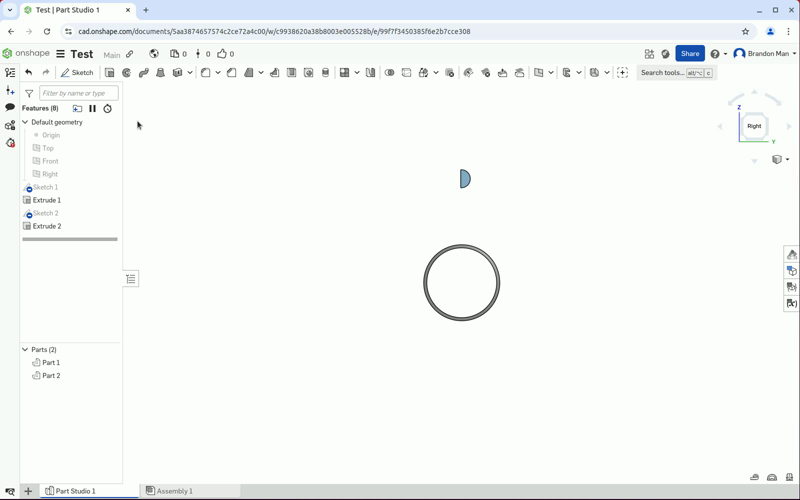
key(shift+h)
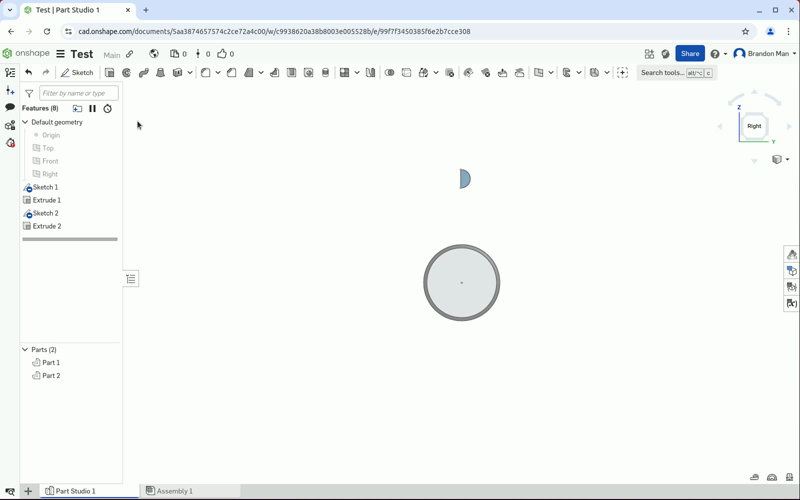
key(shift+7)
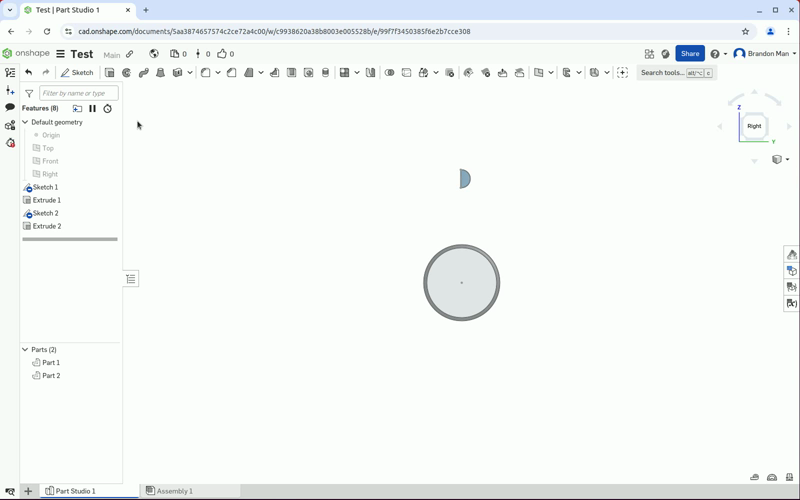
key(right, 2)
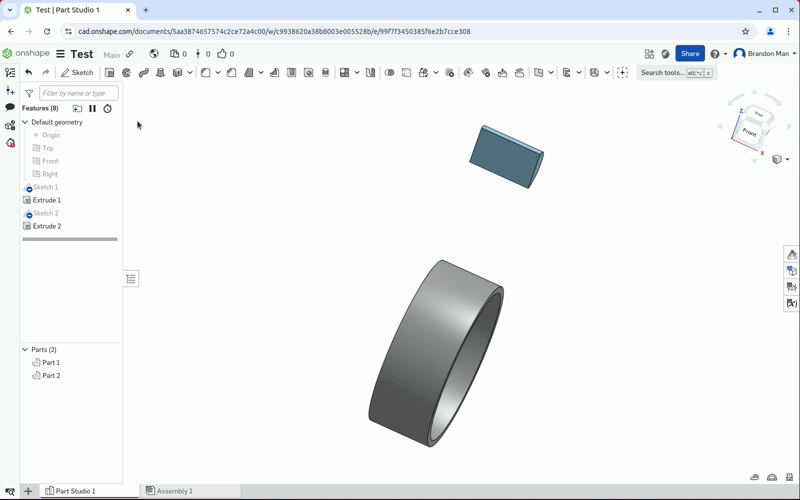
key(down, 2)
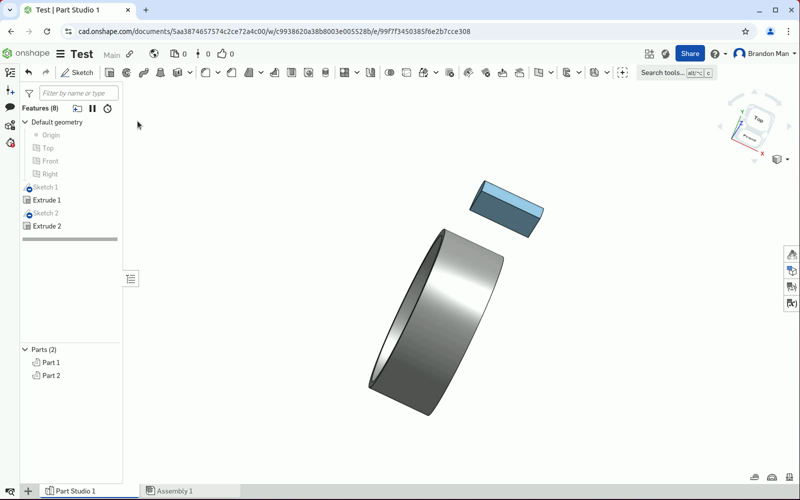
key(up, 2)
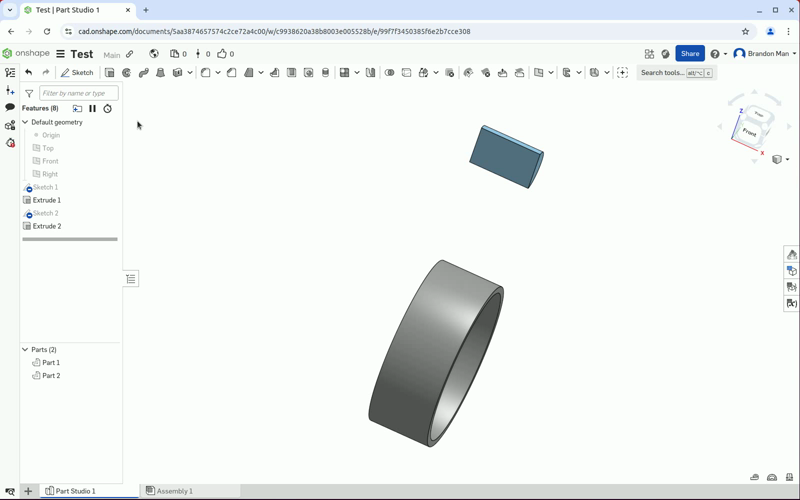
key(left, 2)
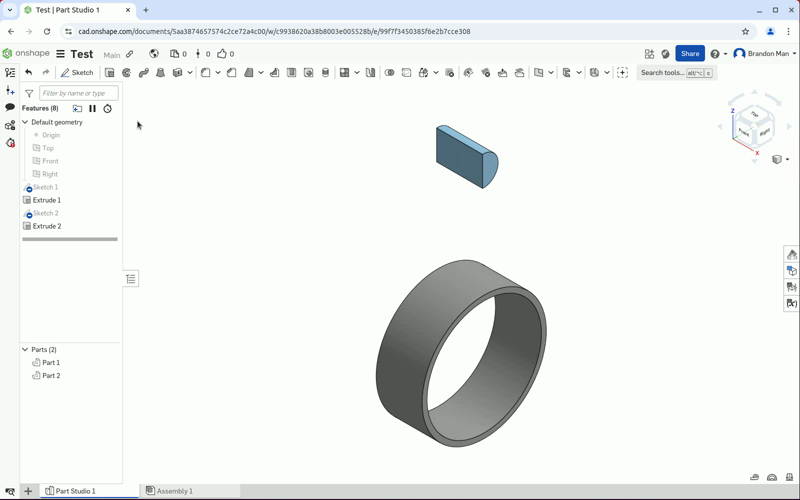
mouse_move(73, 189)
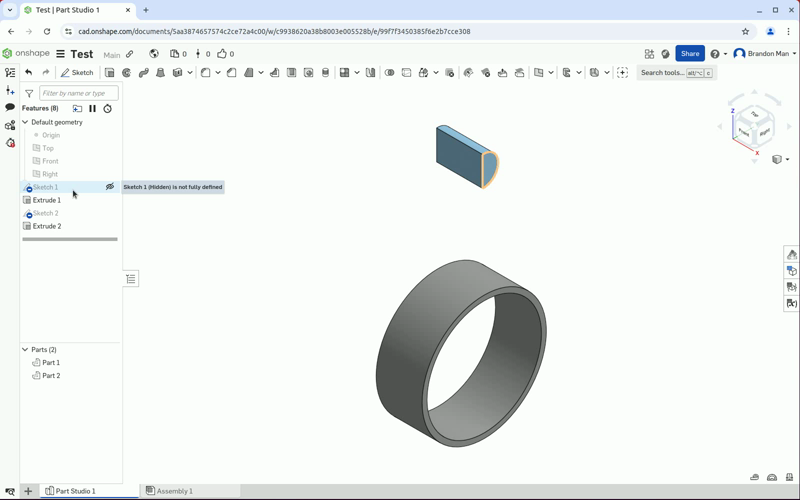
click(73, 189)